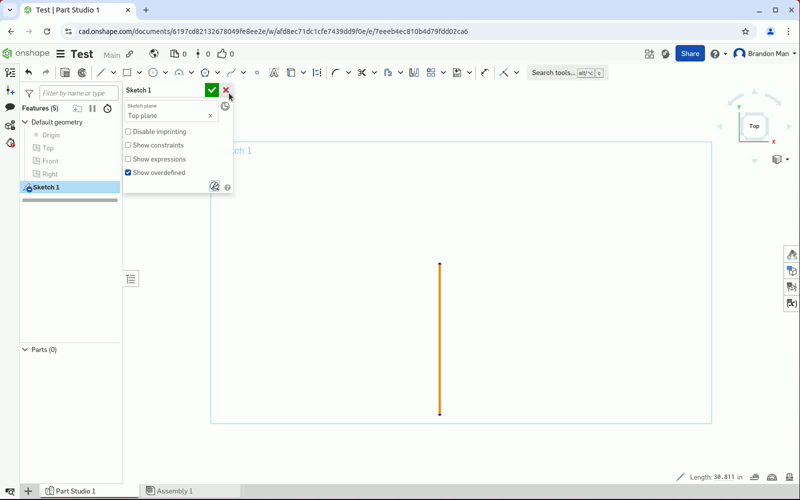
key(shift+h)
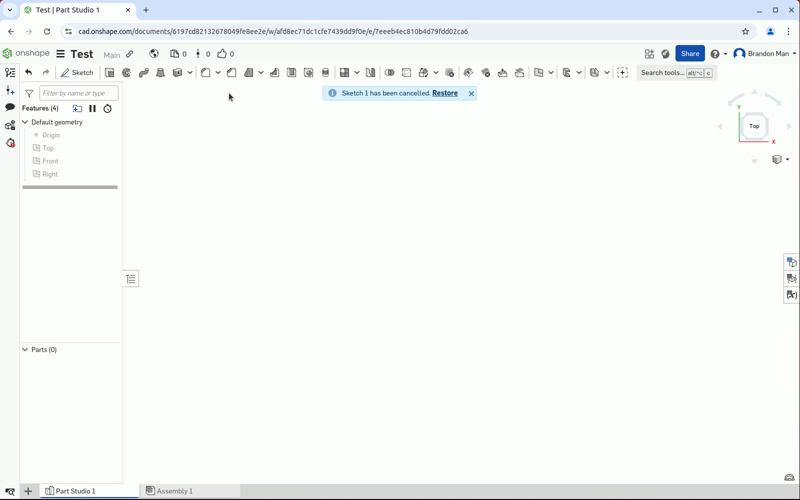
mouse_move(73, 352)
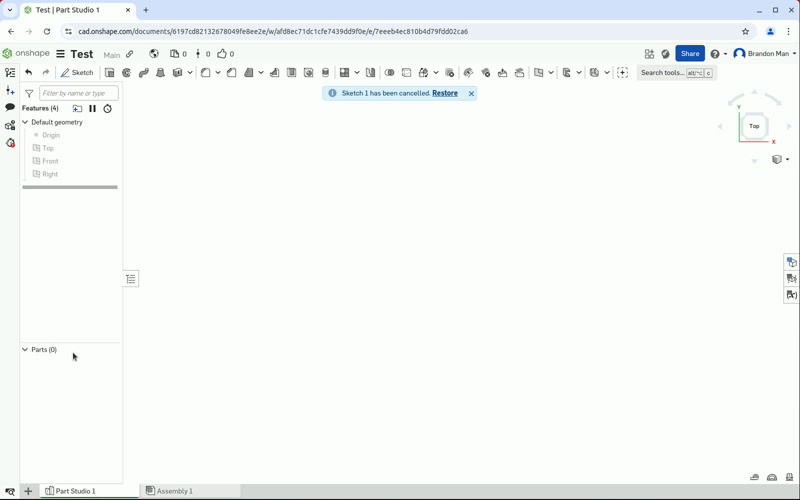
key(y)
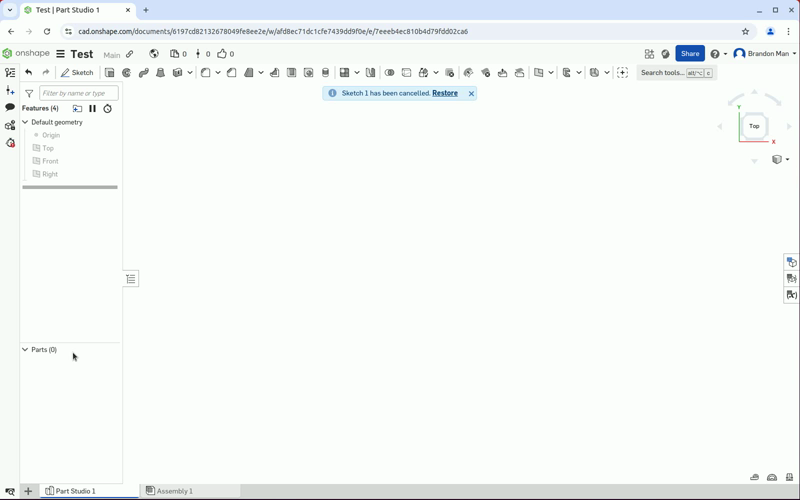
key(shift+p)
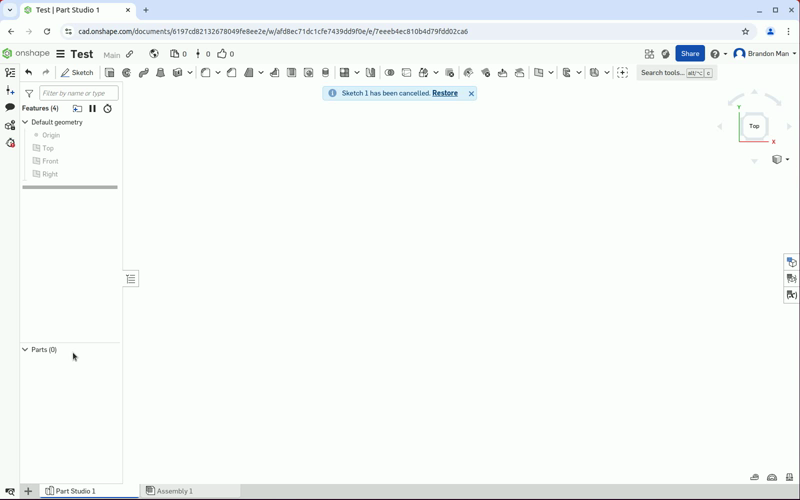
key(space)
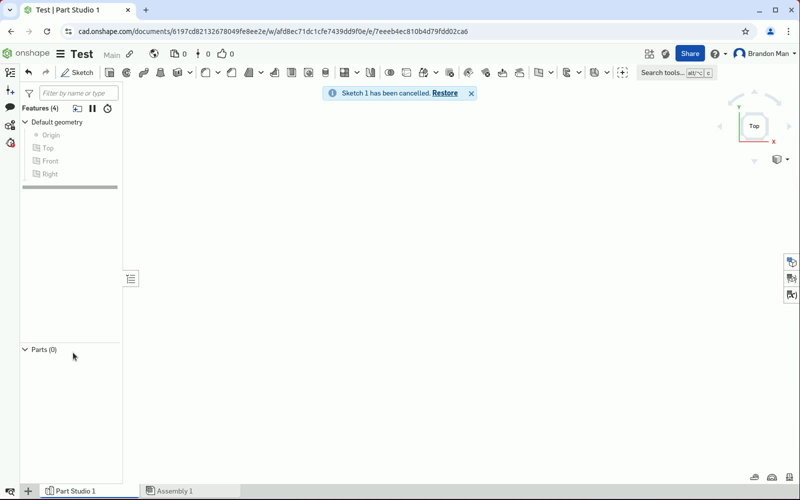
key_down(shift)
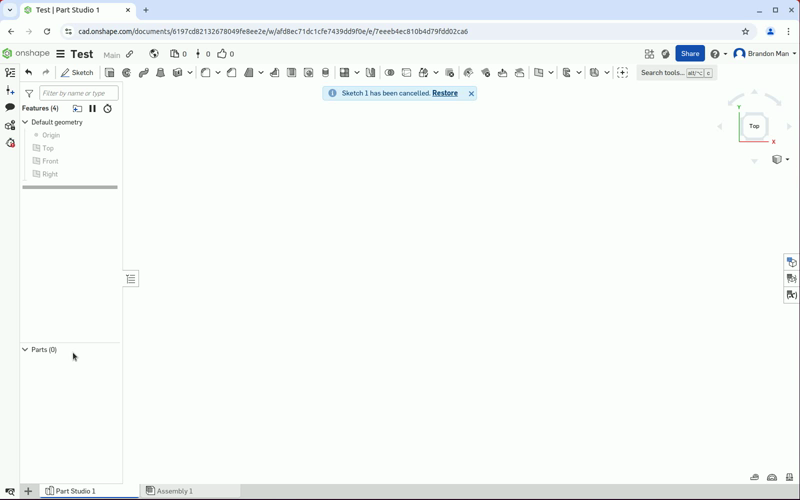
key(up)
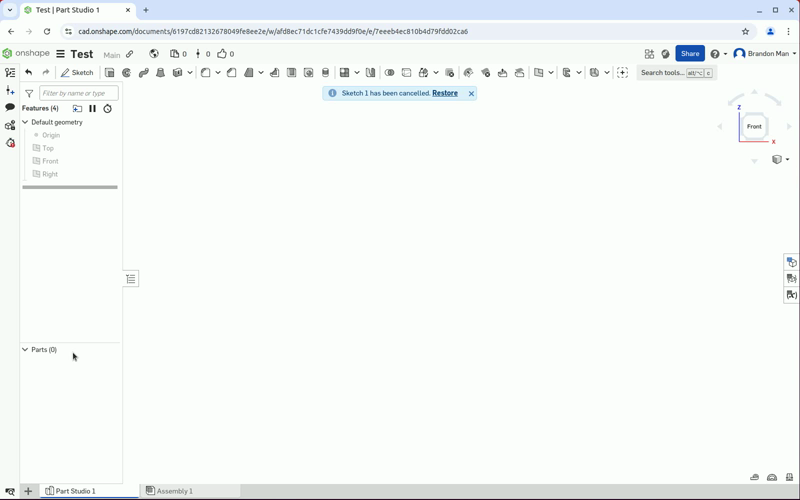
key_up(shift)
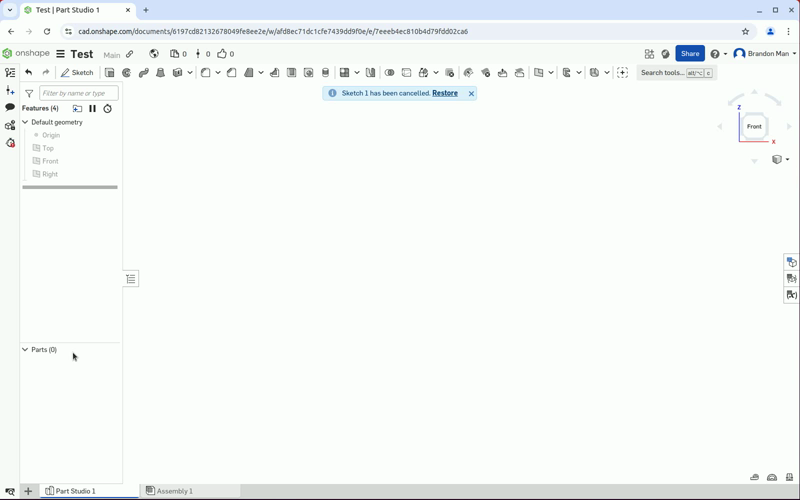
mouse_move(73, 352)
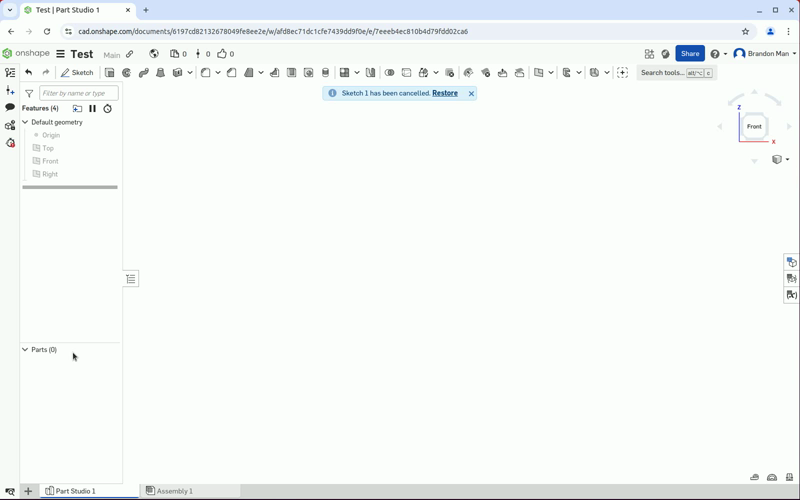
key(shift+y)
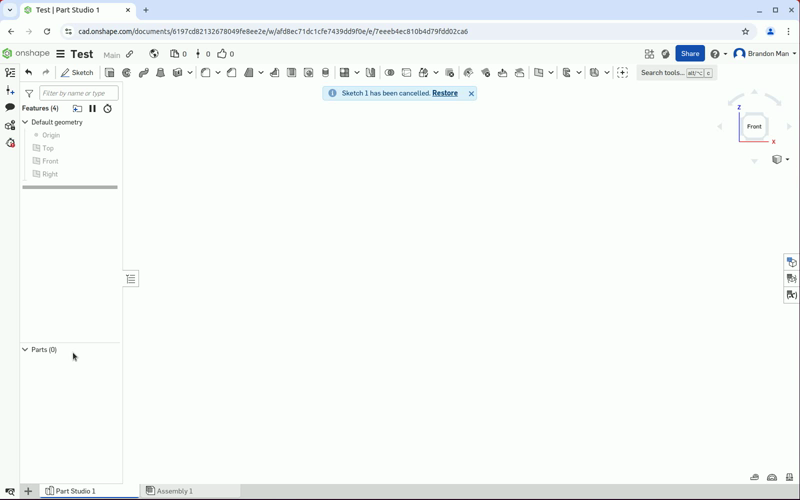
key(shift+s)
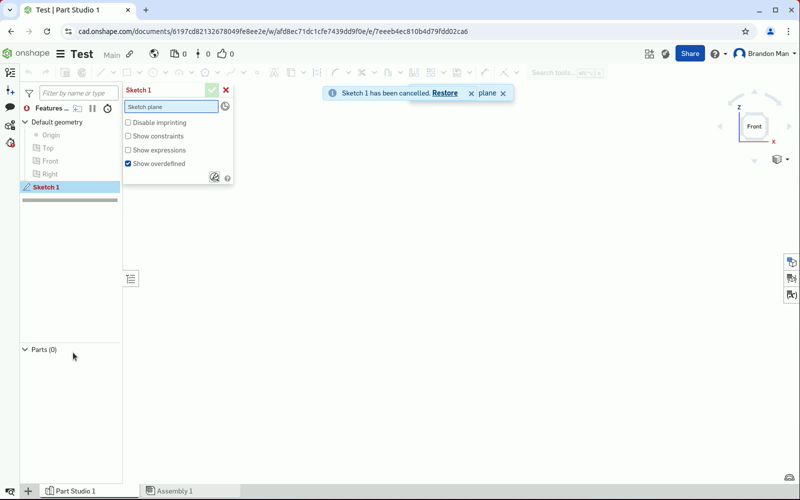
mouse_move(73, 163)
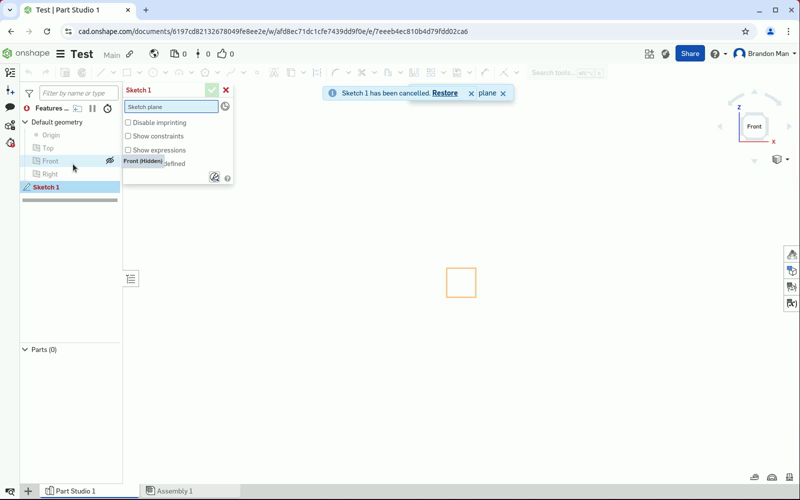
click(73, 163)
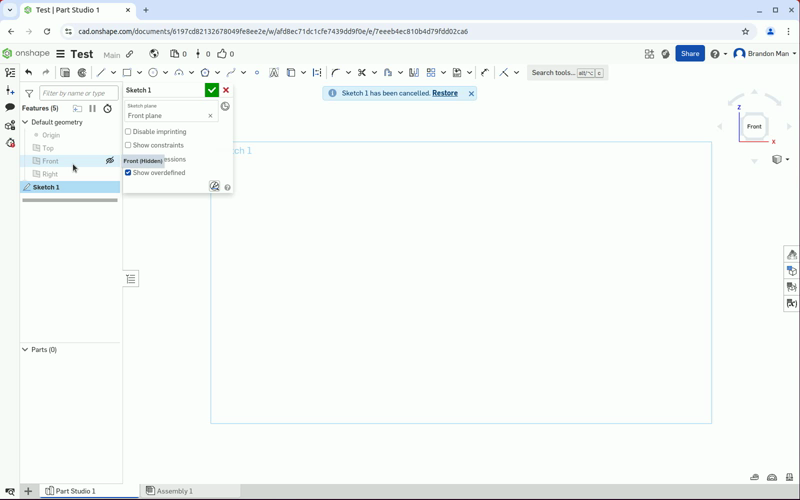
mouse_move(73, 352)
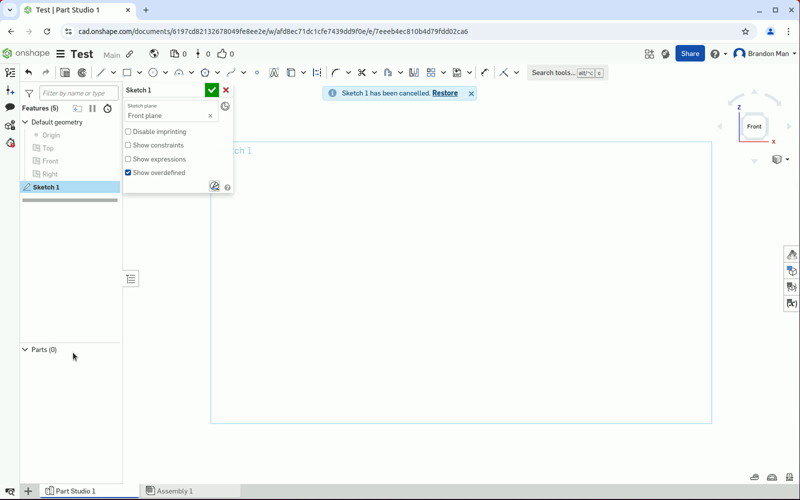
key(y)
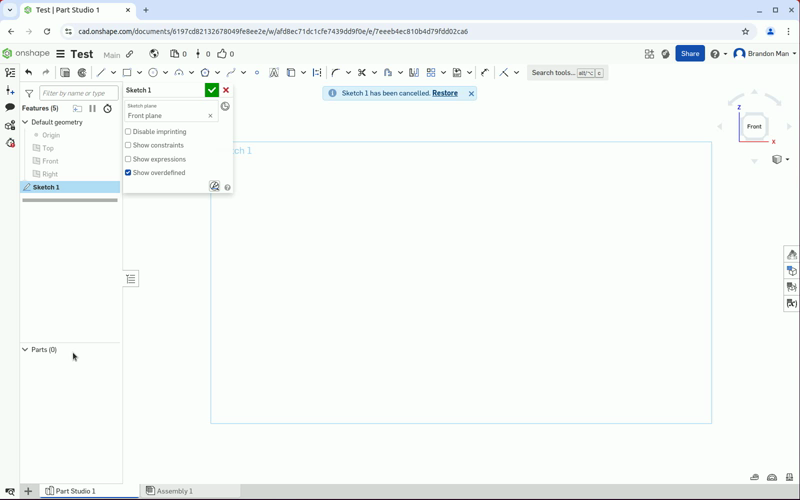
key(l)
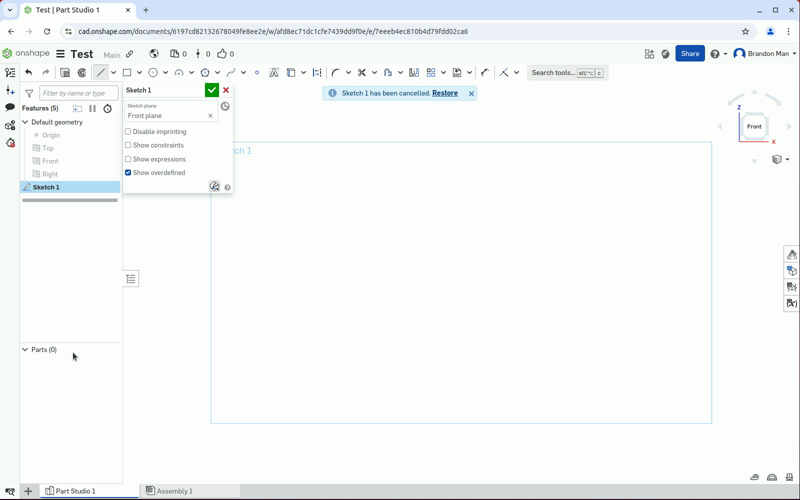
key_down(shift)
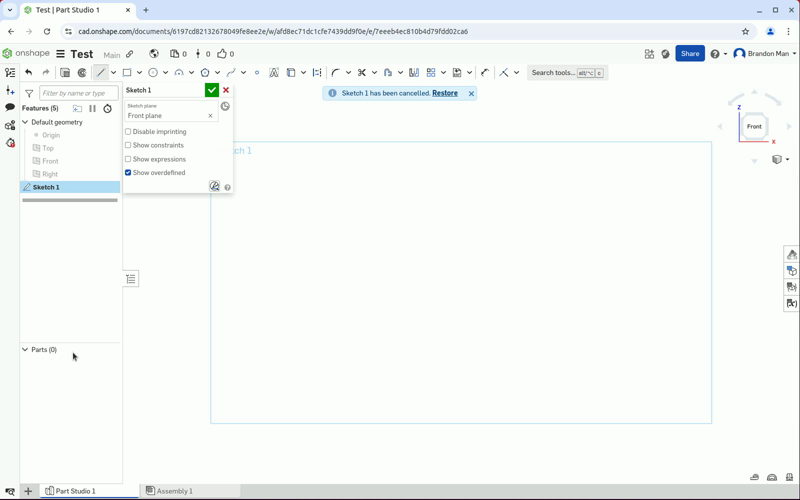
mouse_move(460, 308)
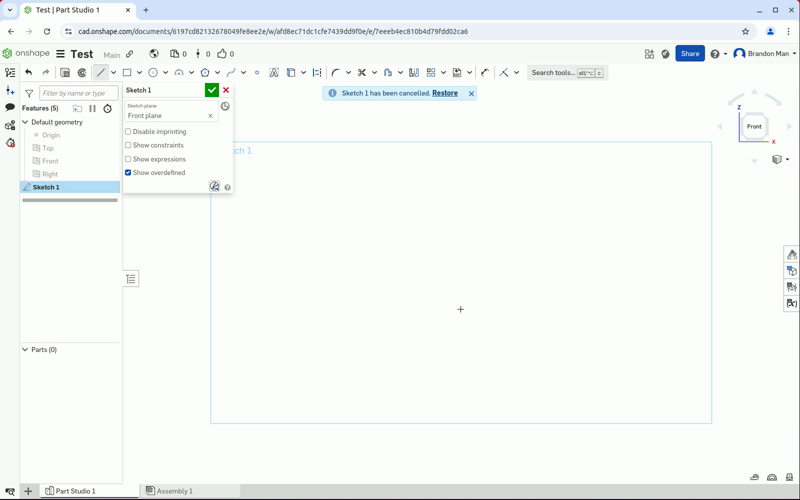
click(460, 308)
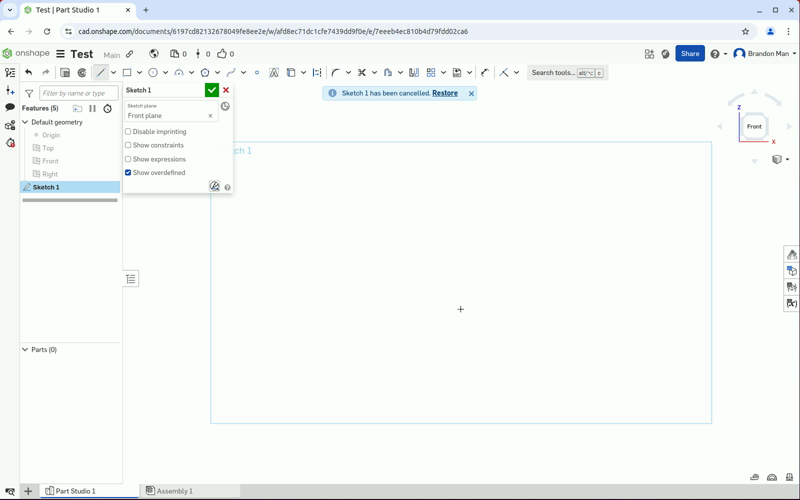
key_up(shift)
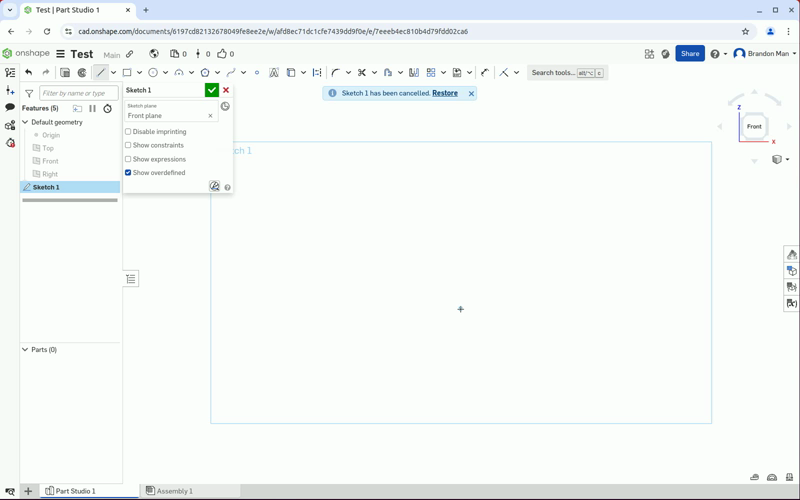
key_down(shift)
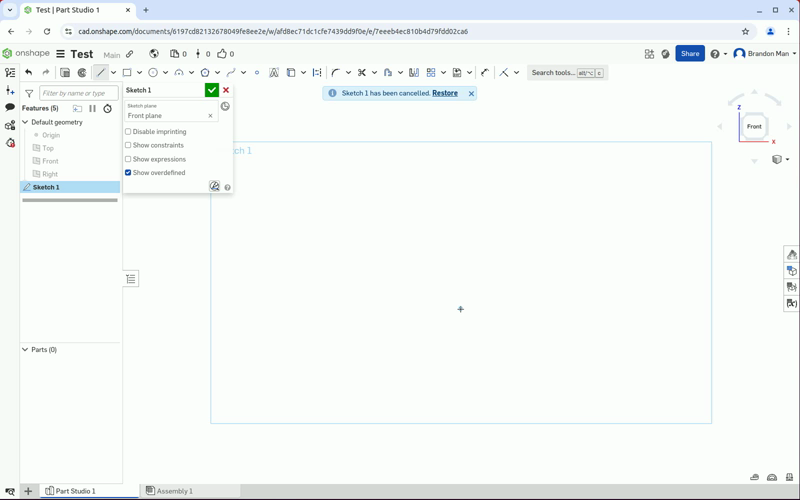
mouse_move(573, 308)
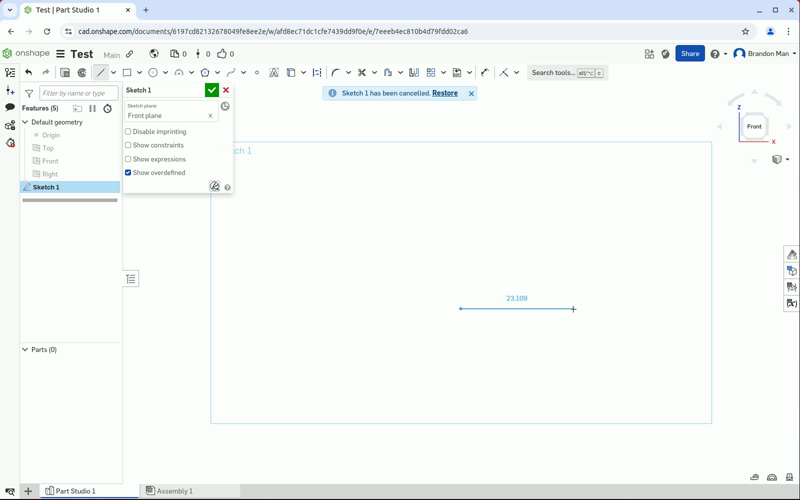
click(573, 308)
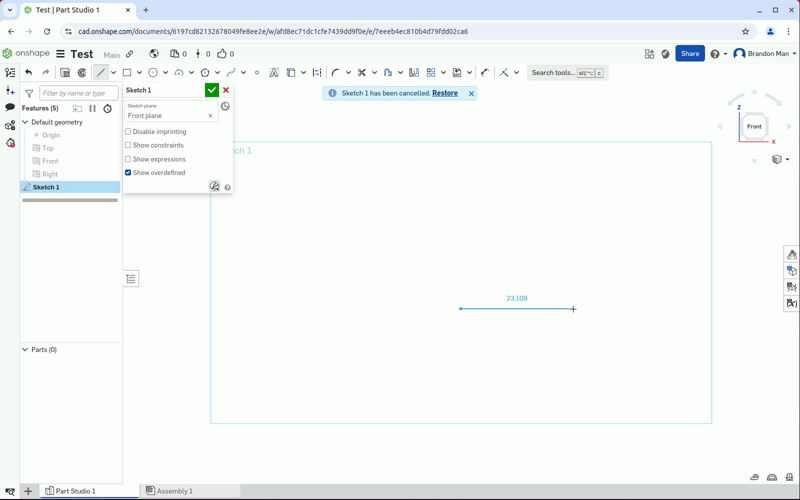
key_up(shift)
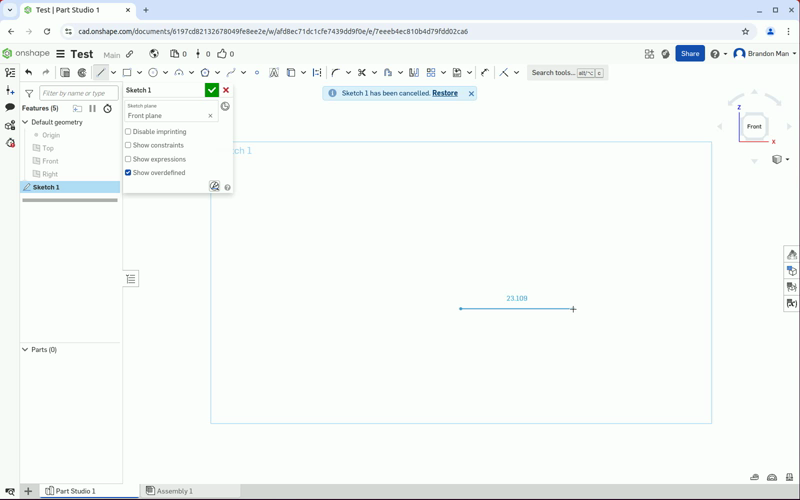
key_down(shift)
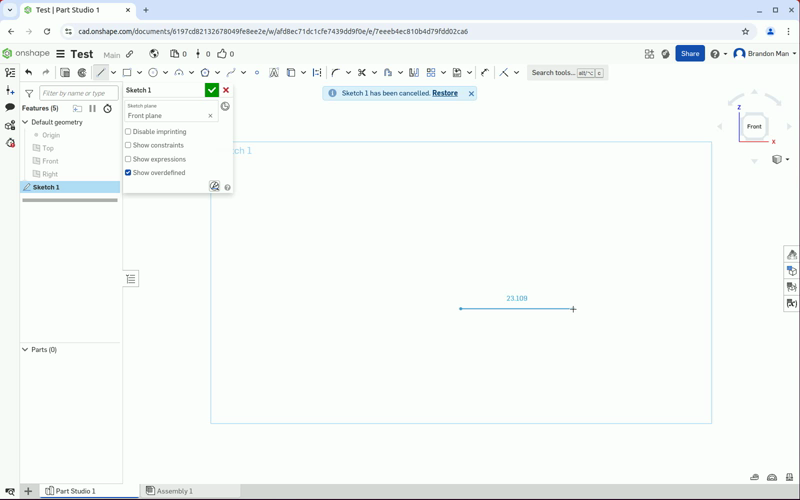
mouse_move(589, 308)
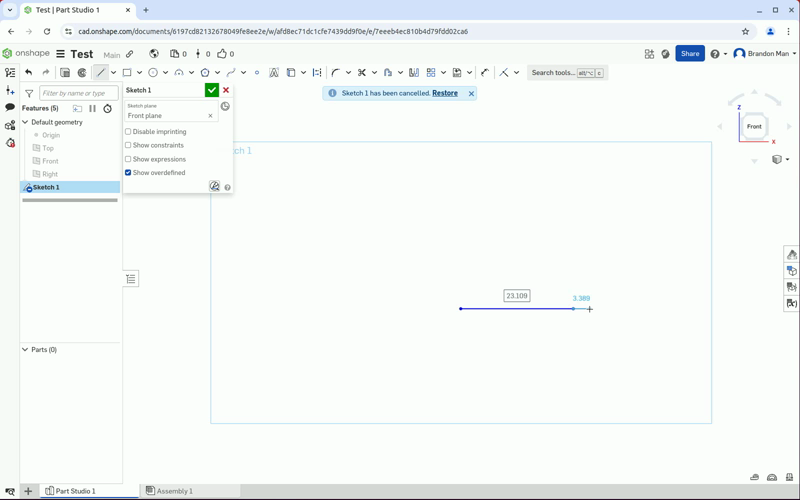
mouse_move(573, 282)
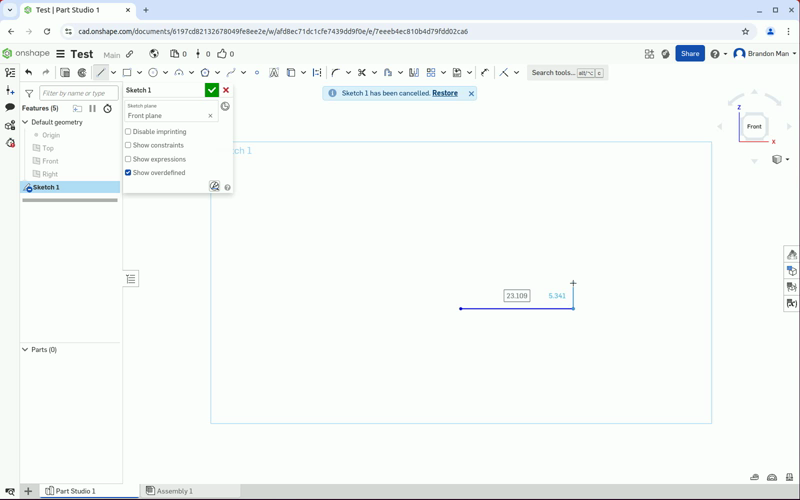
click(573, 282)
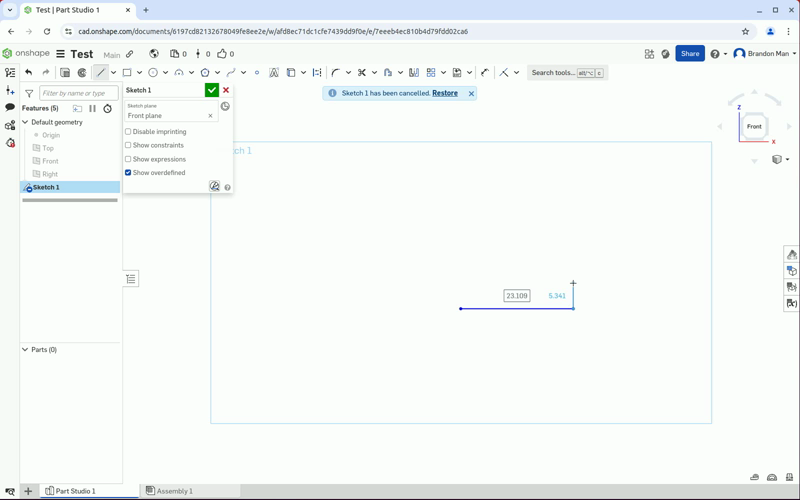
key_up(shift)
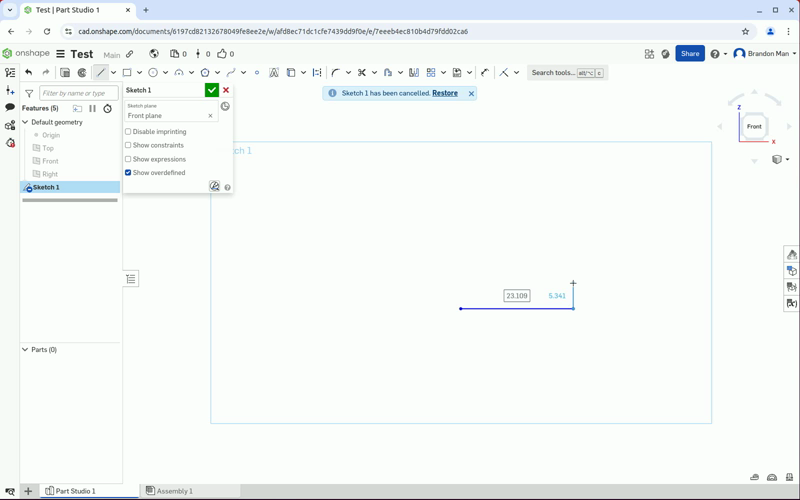
key_down(shift)
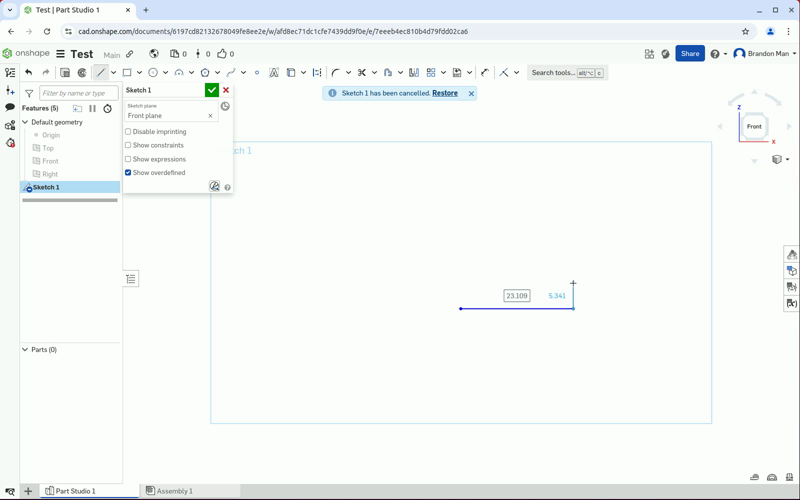
mouse_move(460, 282)
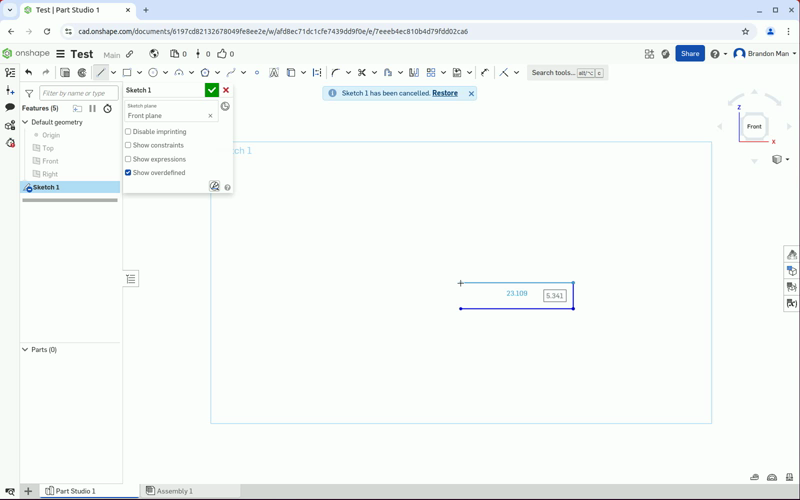
click(460, 282)
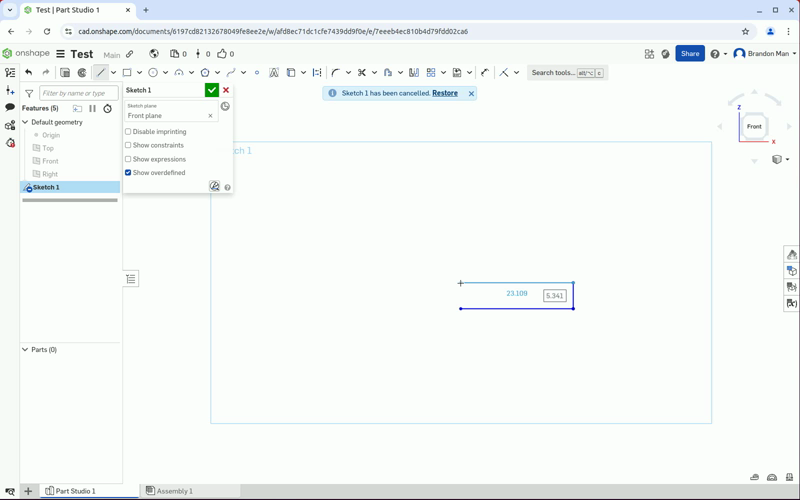
key_up(shift)
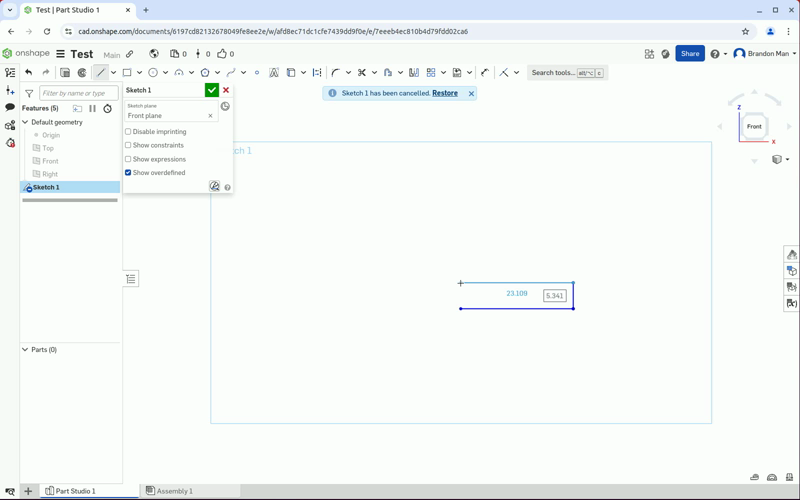
mouse_move(490, 282)
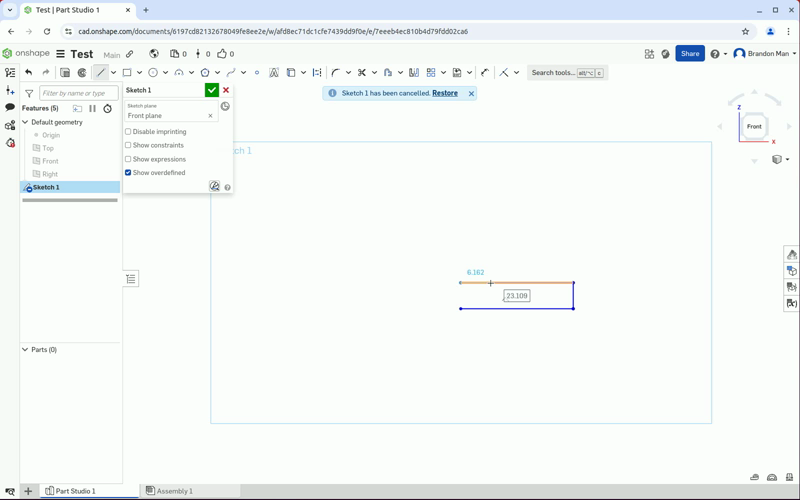
key_down(shift)
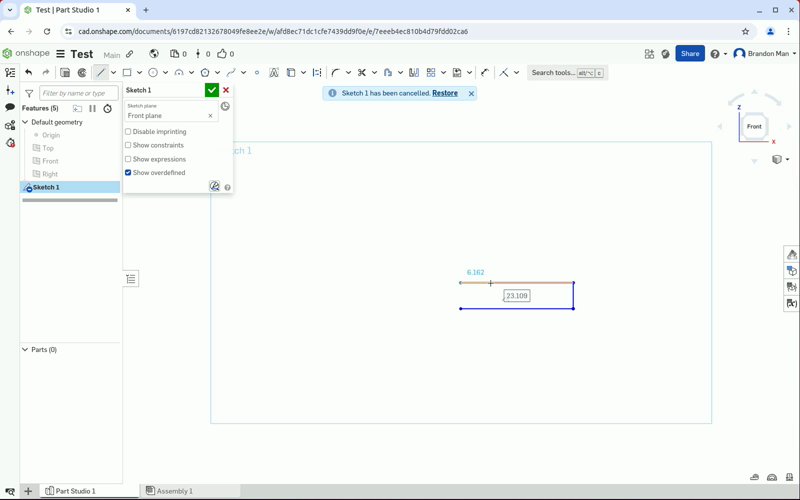
mouse_move(460, 308)
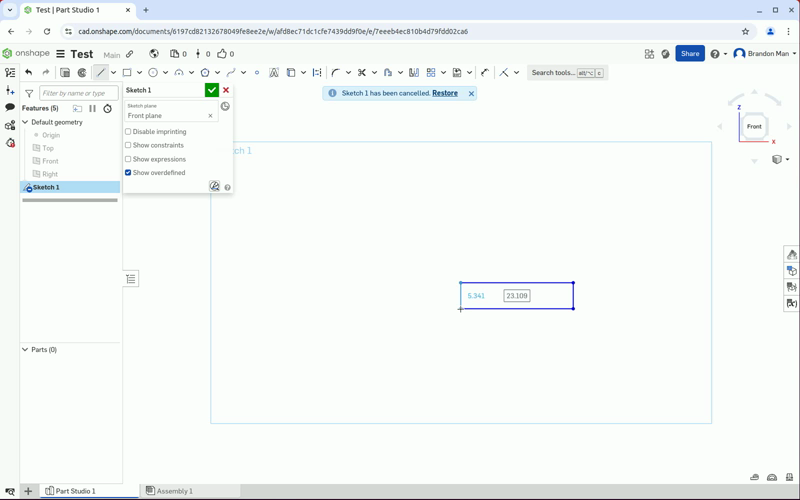
key_up(shift)
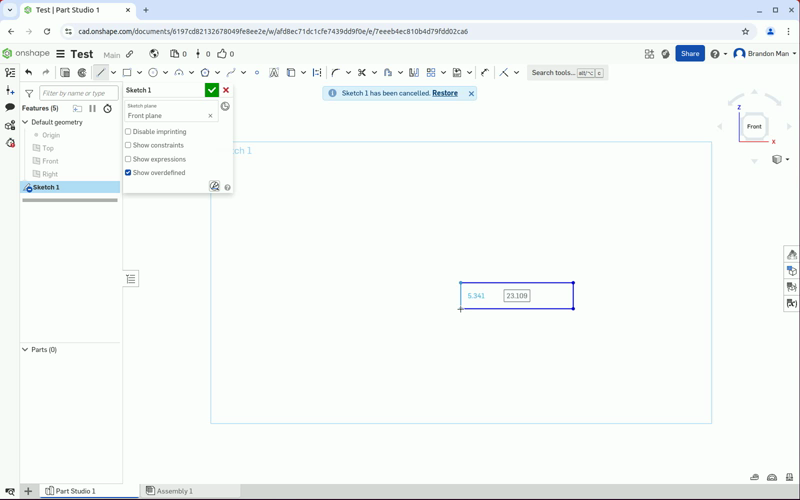
click(460, 308)
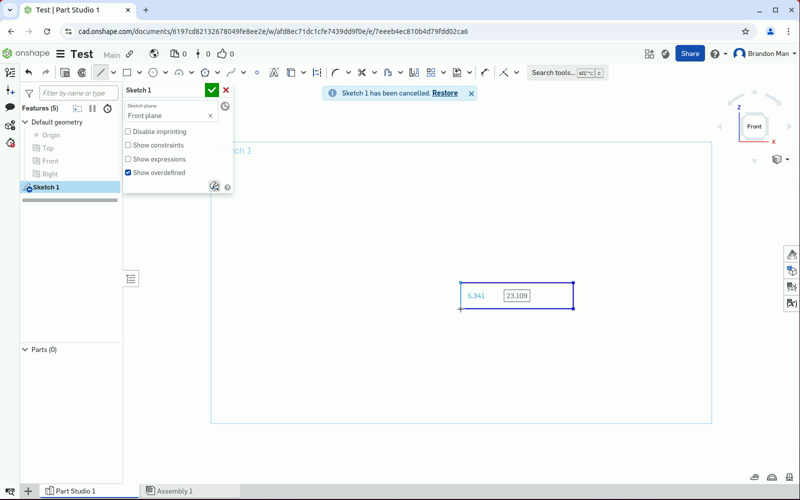
key(esc)
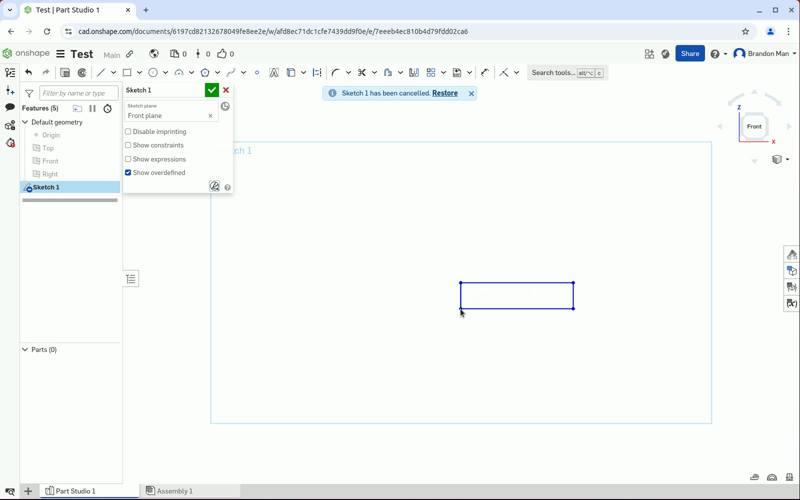
mouse_move(535, 305)
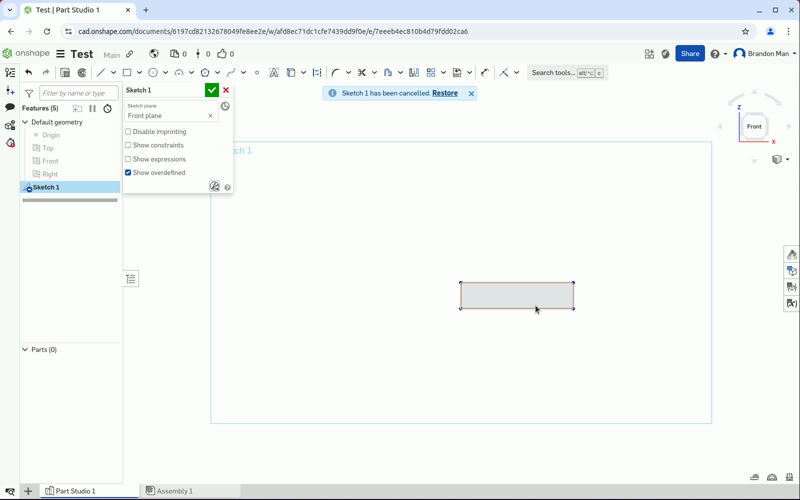
click(535, 305)
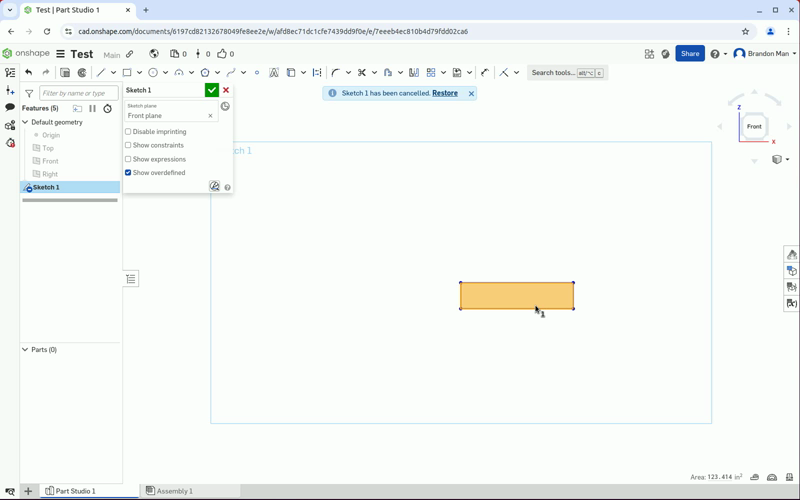
mouse_move(73, 352)
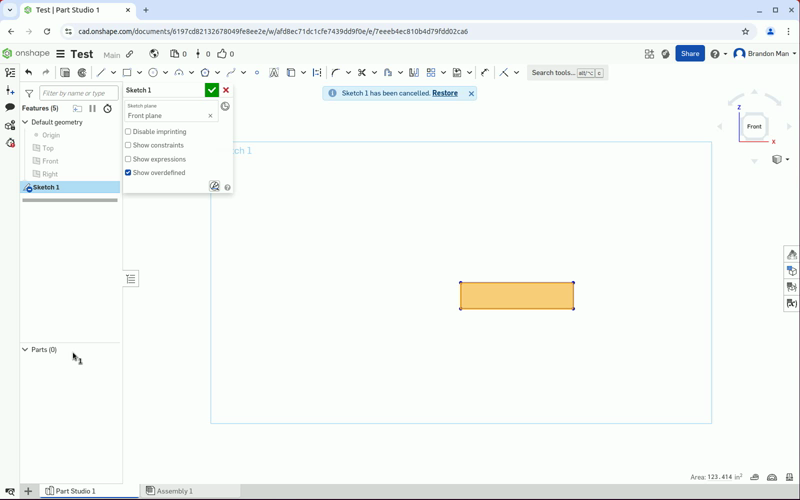
key(shift+y)
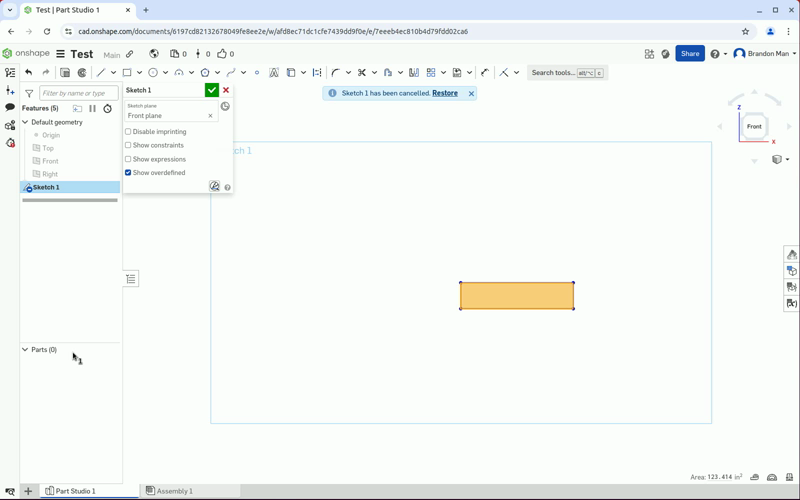
key(shift+e)
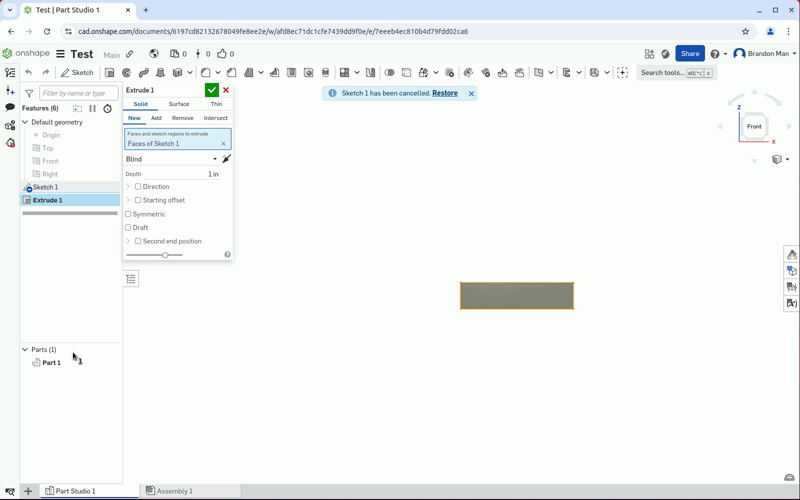
mouse_move(143, 106)
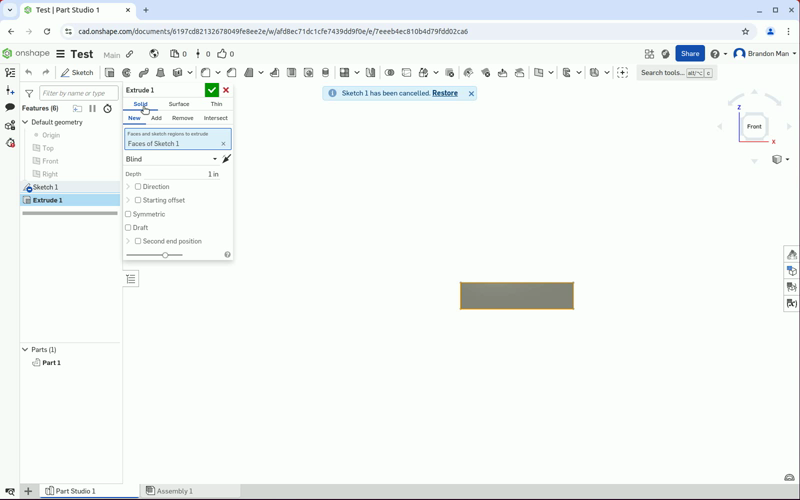
click(143, 106)
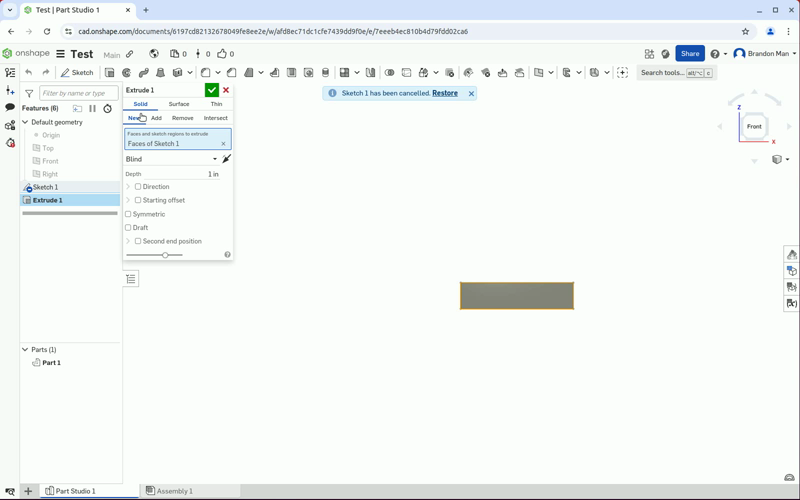
mouse_move(137, 120)
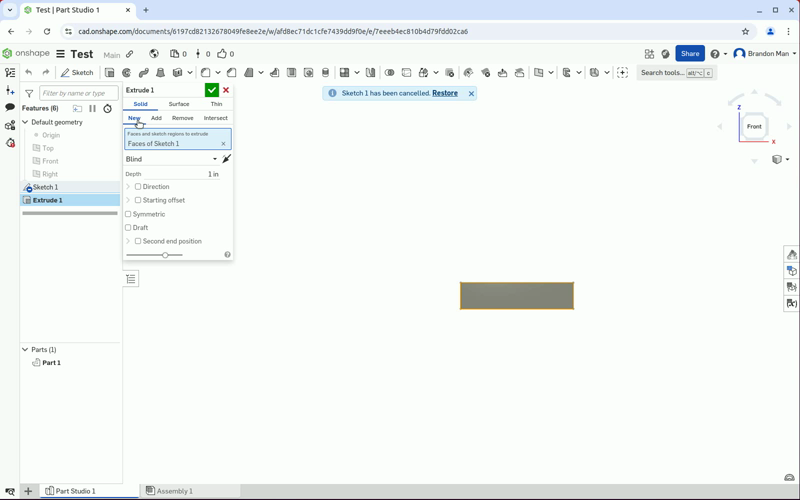
click(137, 120)
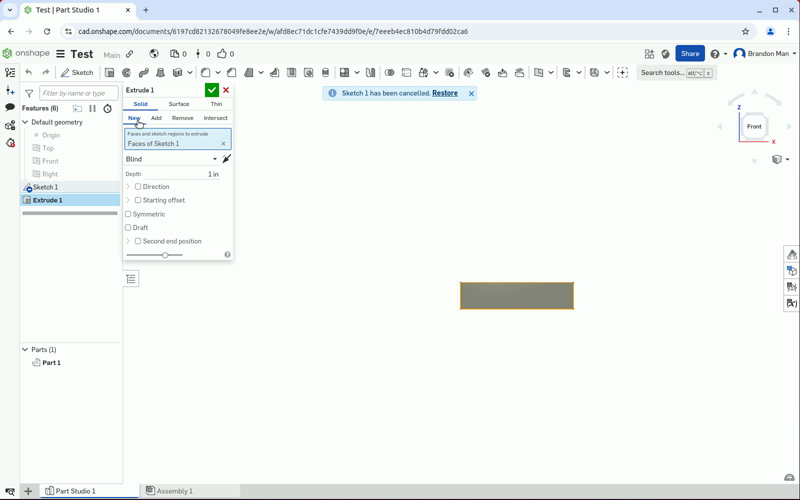
key(tab, 4)
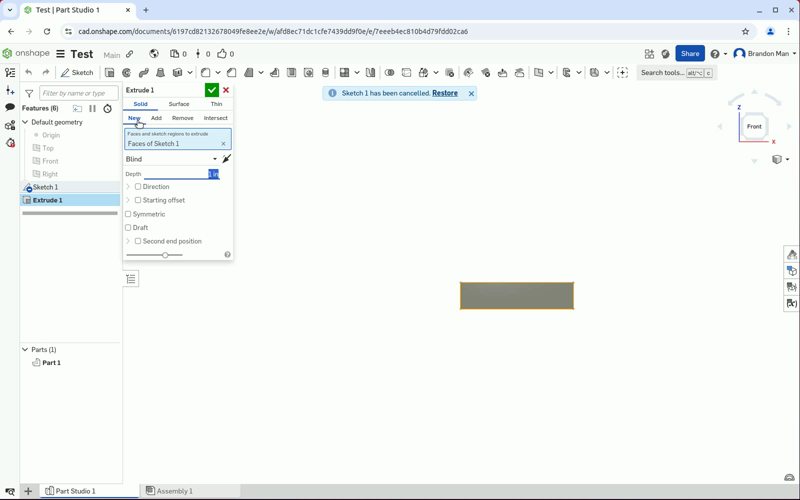
text(3.611)
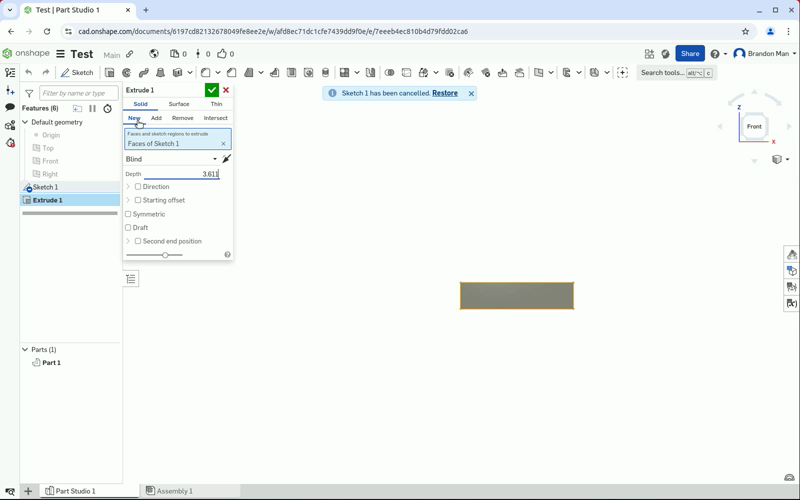
key(enter)
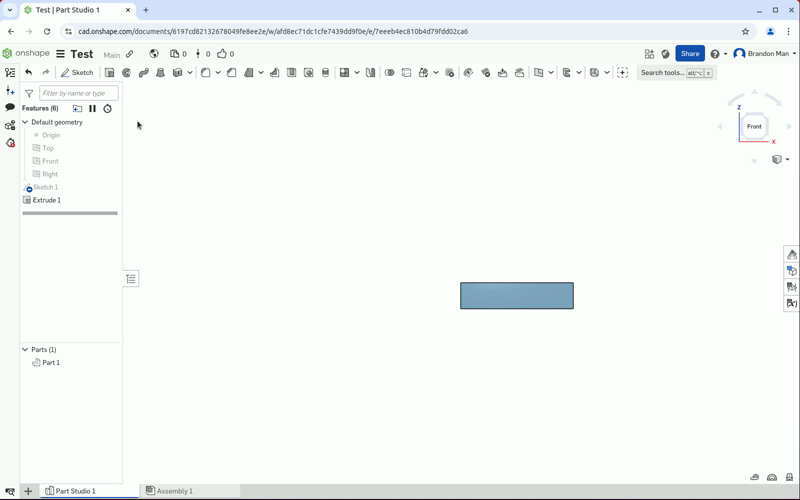
key(shift+h)
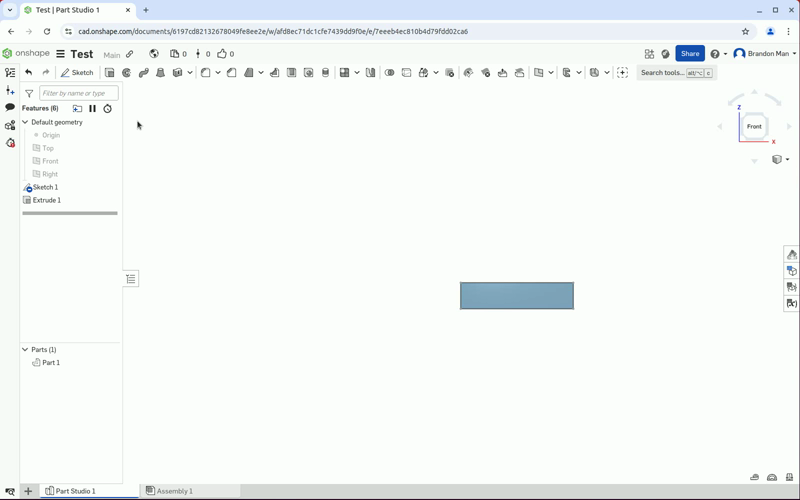
key(shift+h)
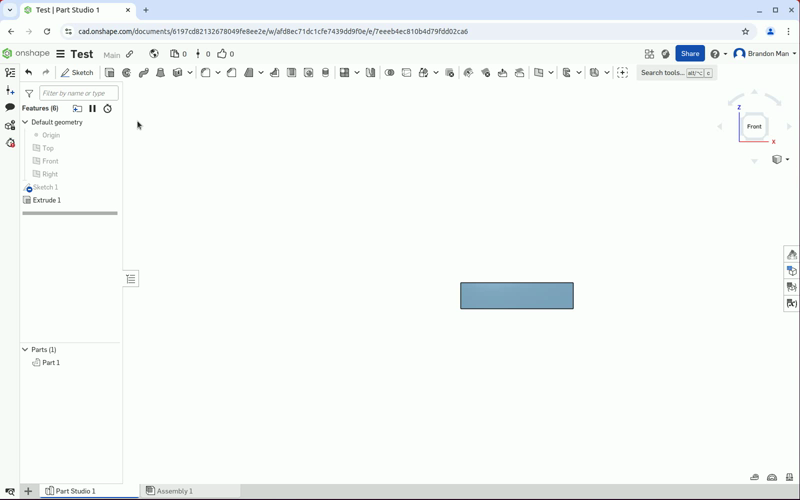
mouse_move(73, 189)
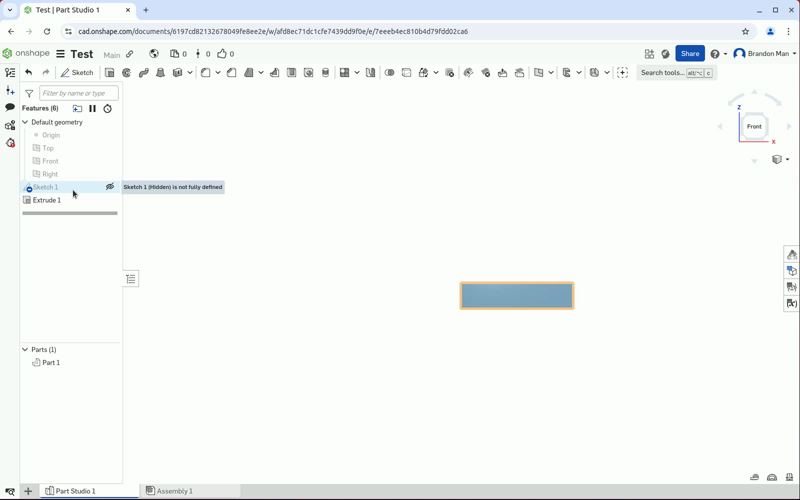
click(73, 189)
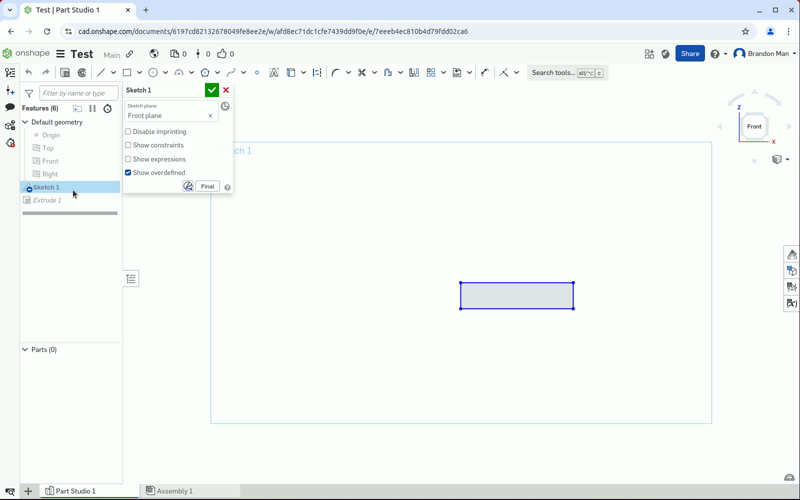
mouse_move(229, 92)
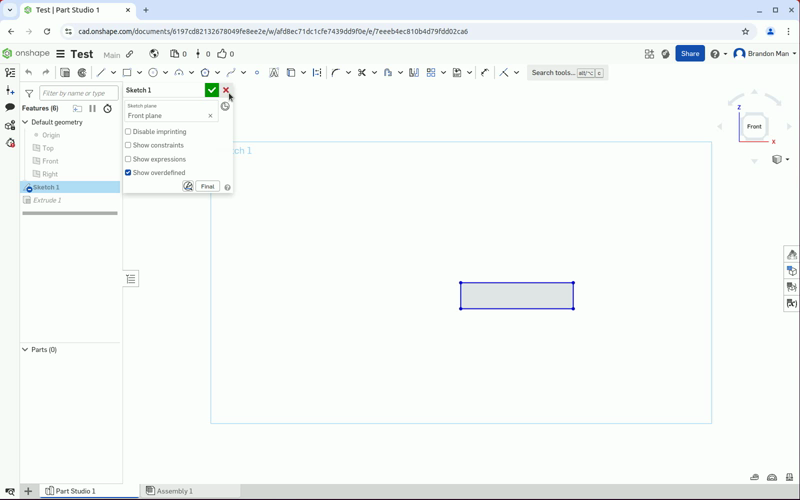
click(229, 92)
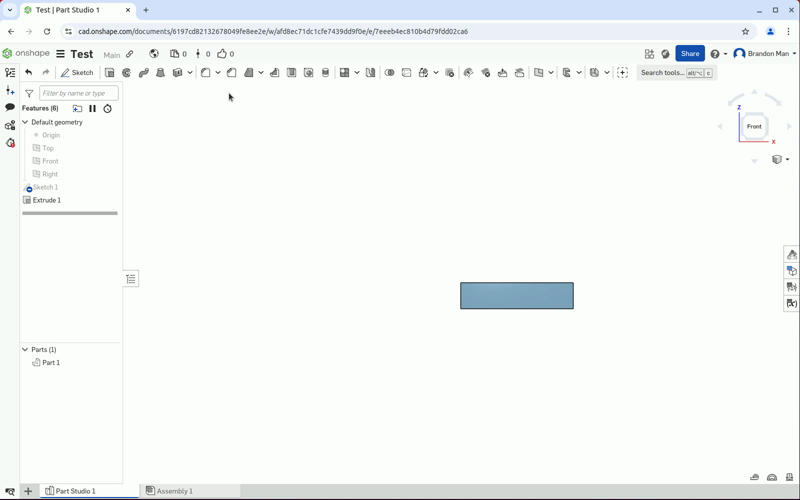
mouse_move(541, 75)
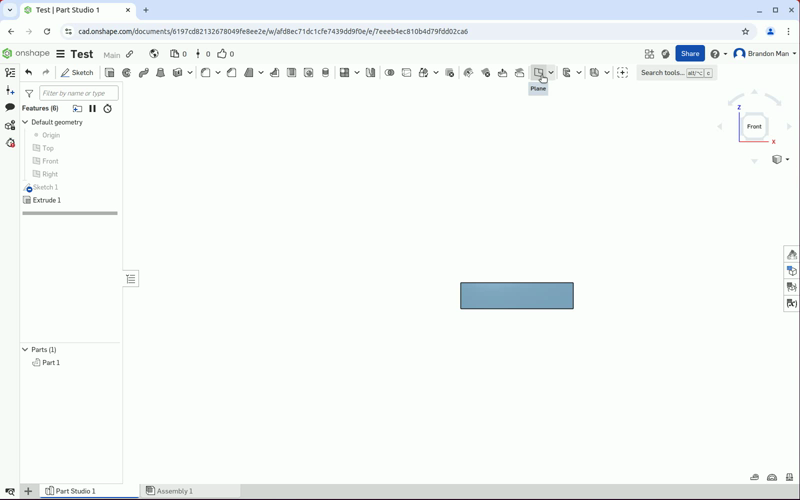
click(541, 75)
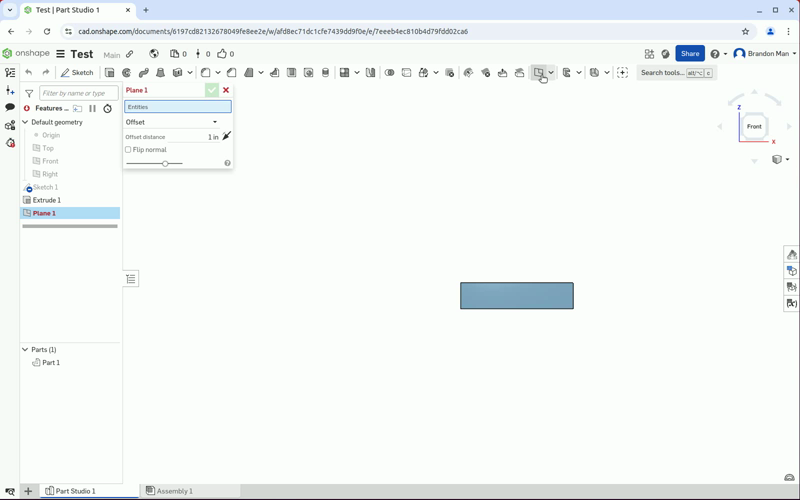
mouse_move(73, 163)
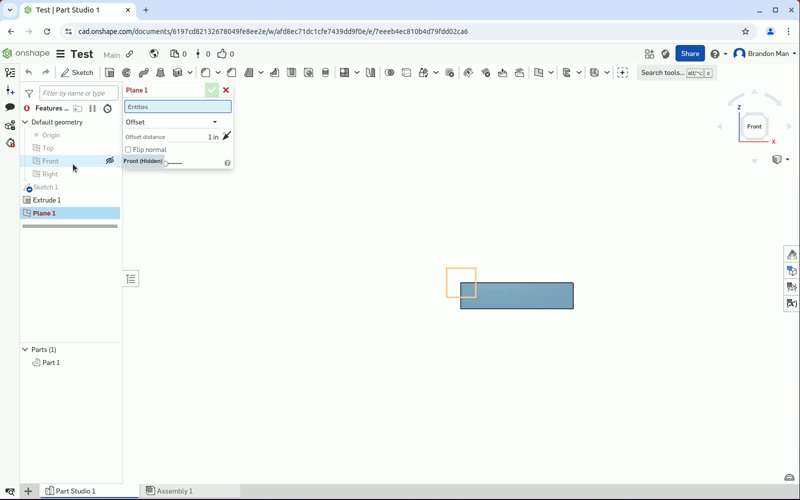
click(73, 163)
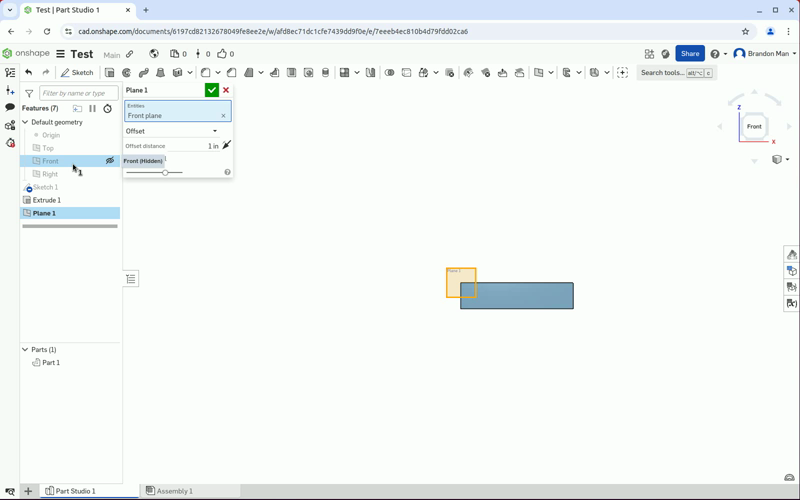
key(tab, 2)
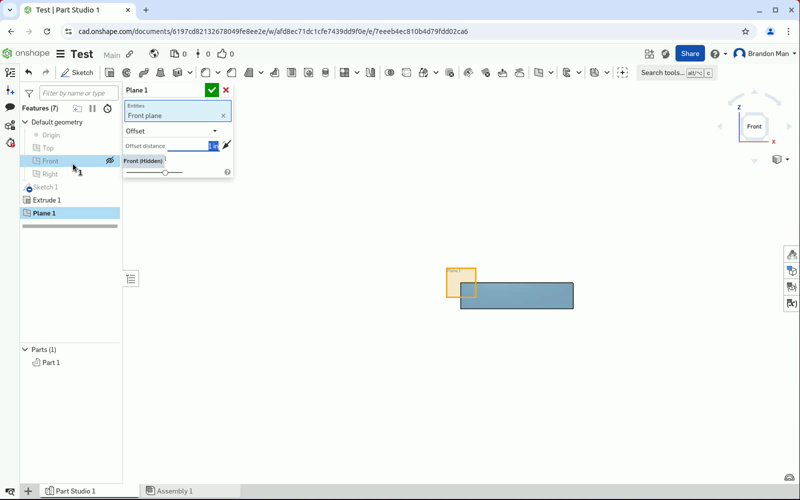
text(3.605)
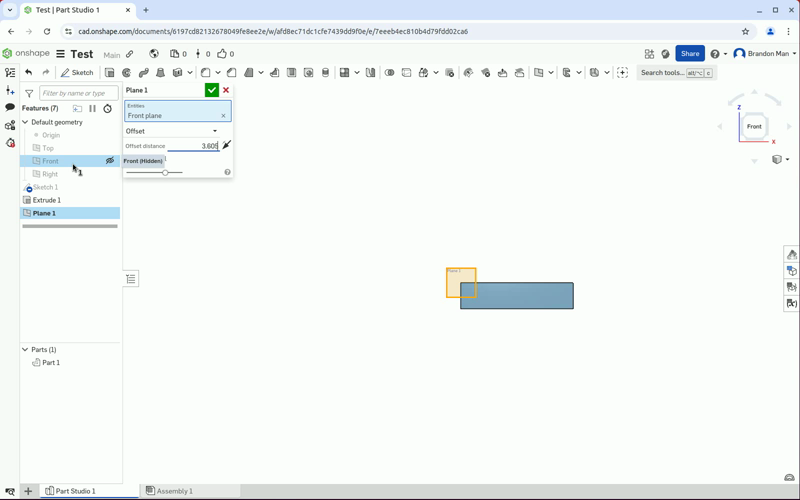
key(enter, 2)
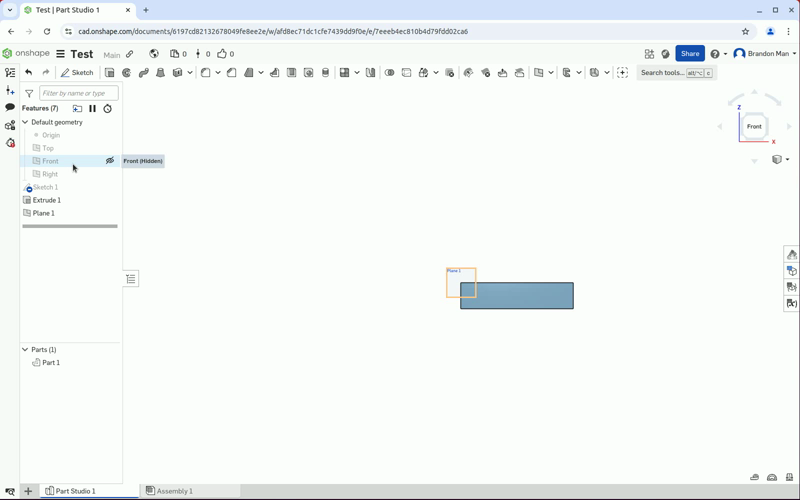
key(shift+s)
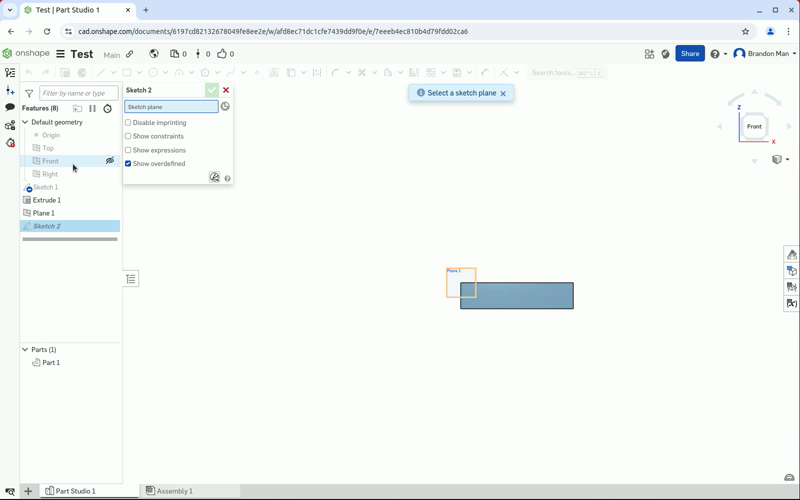
mouse_move(73, 215)
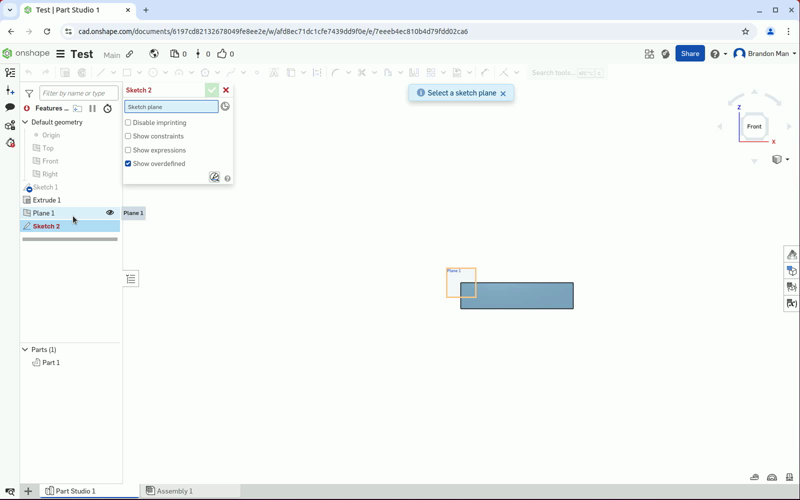
click(73, 215)
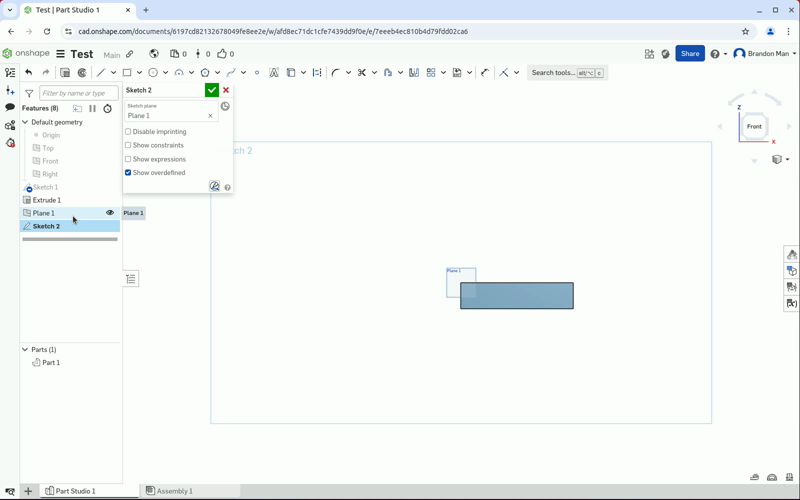
mouse_move(73, 352)
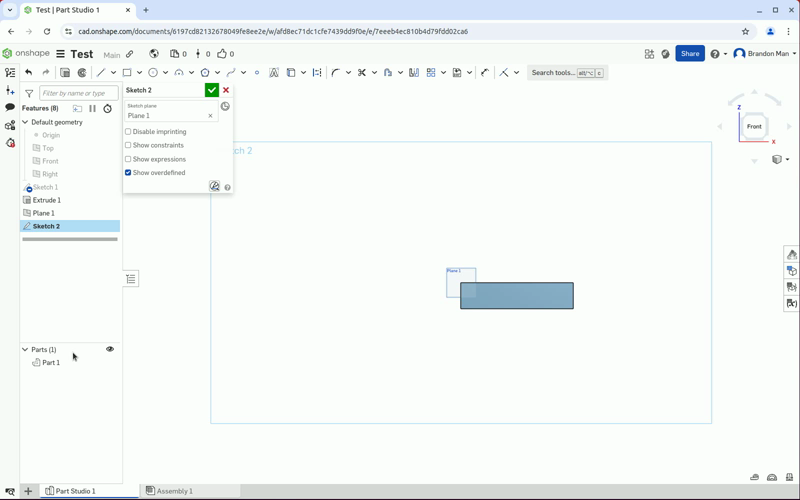
key(y)
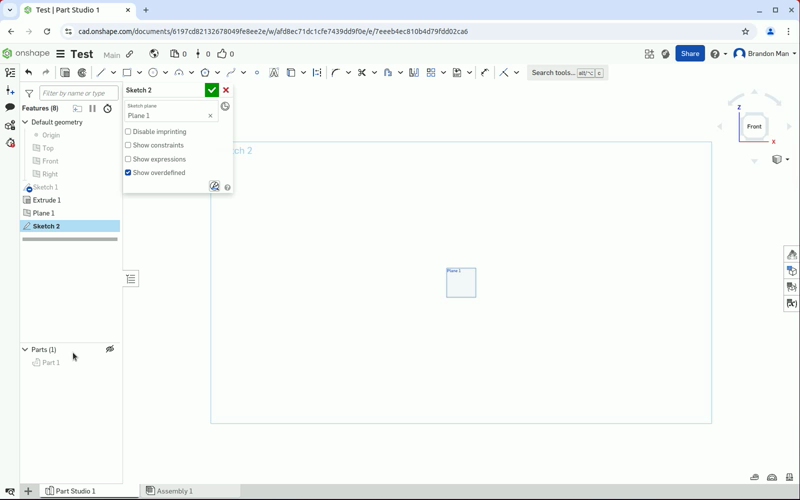
key(l)
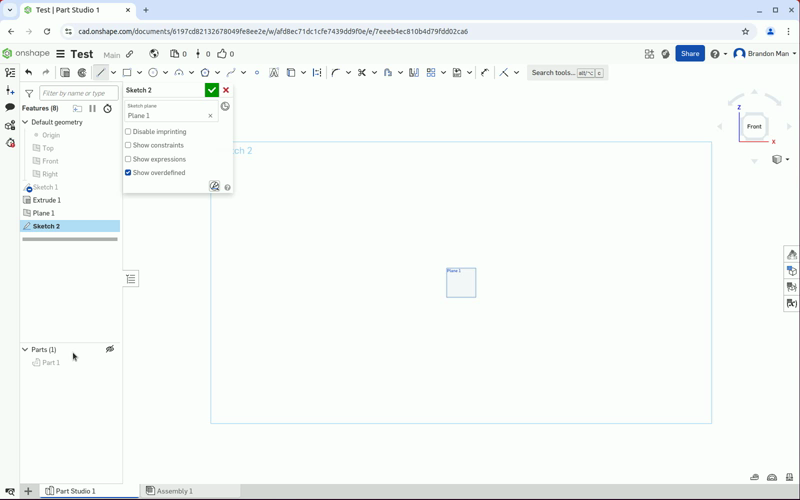
key_down(shift)
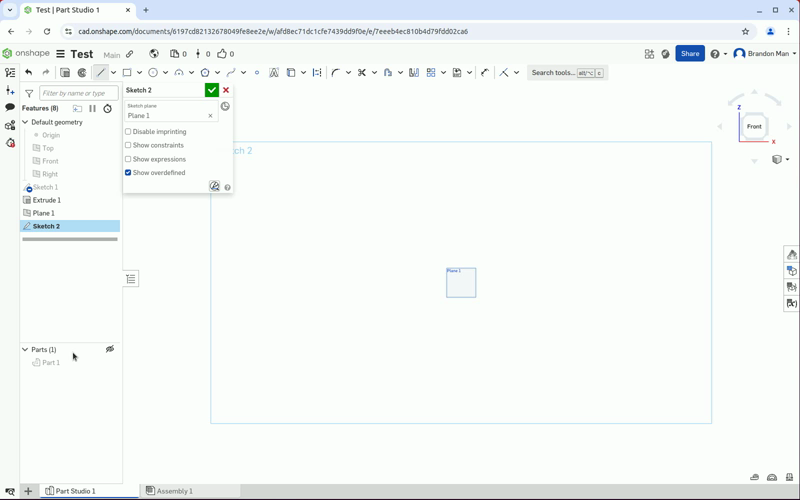
mouse_move(460, 308)
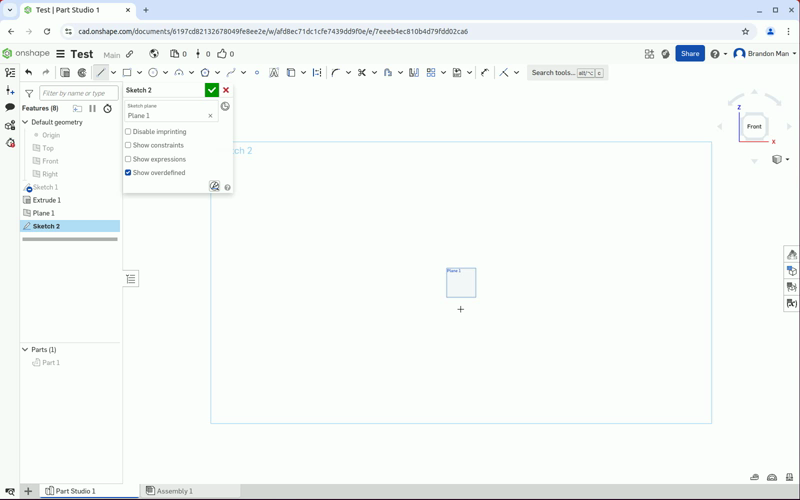
click(460, 308)
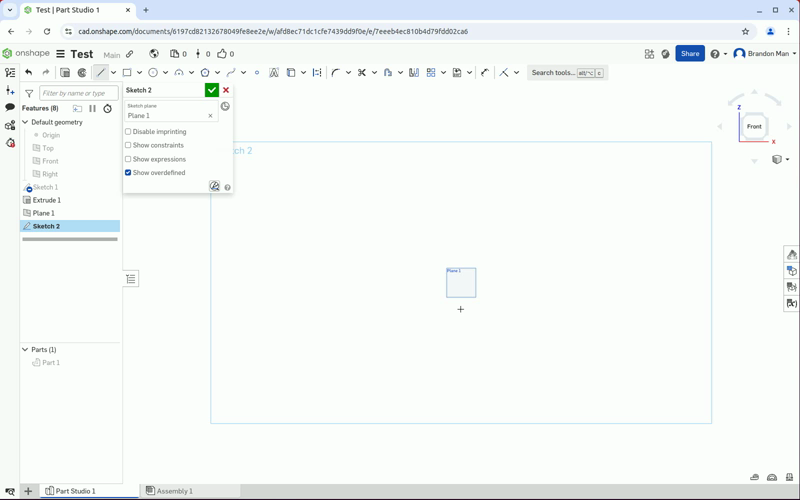
key_up(shift)
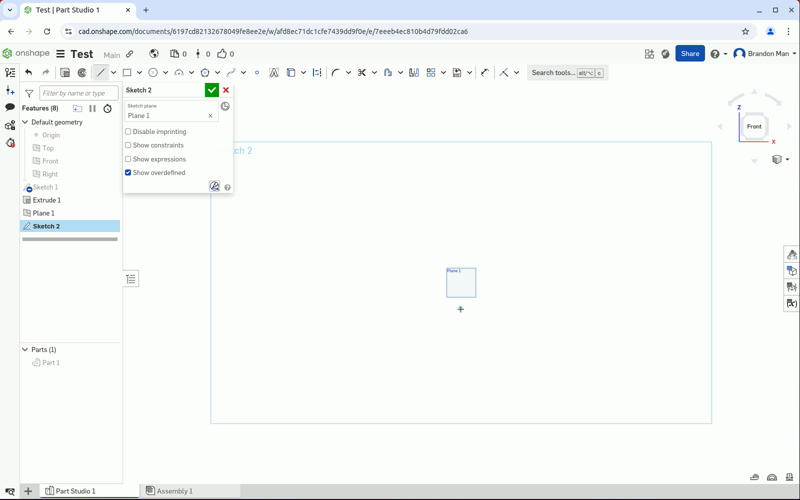
key_down(shift)
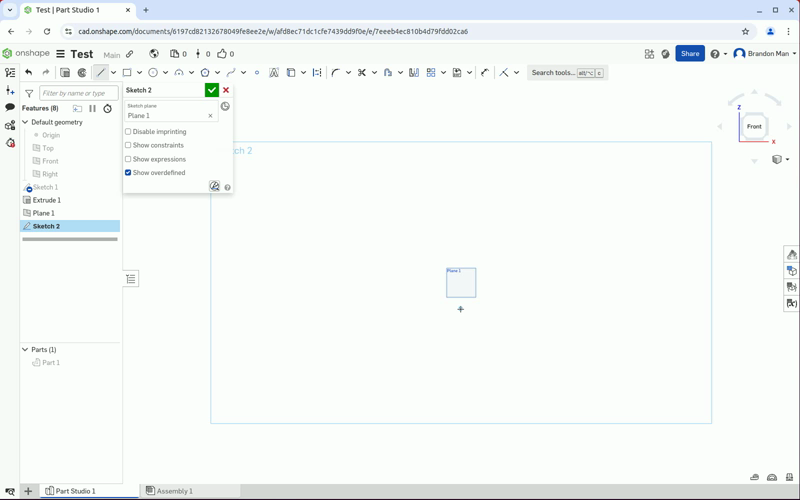
mouse_move(572, 308)
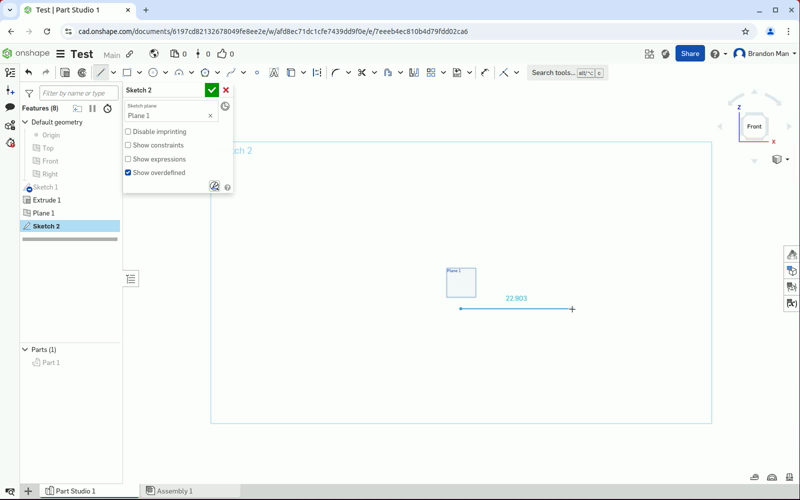
click(572, 308)
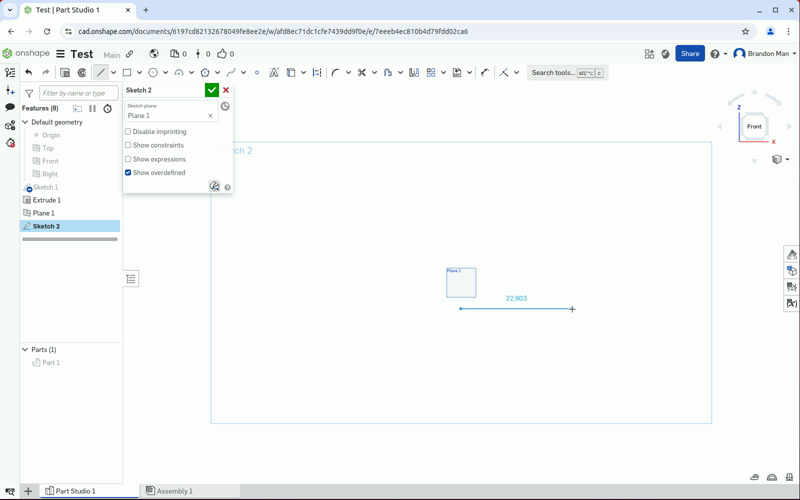
key_up(shift)
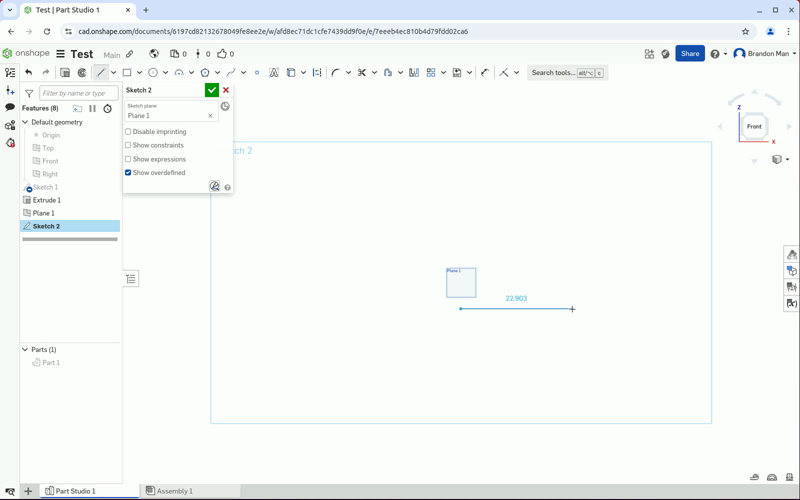
key_down(shift)
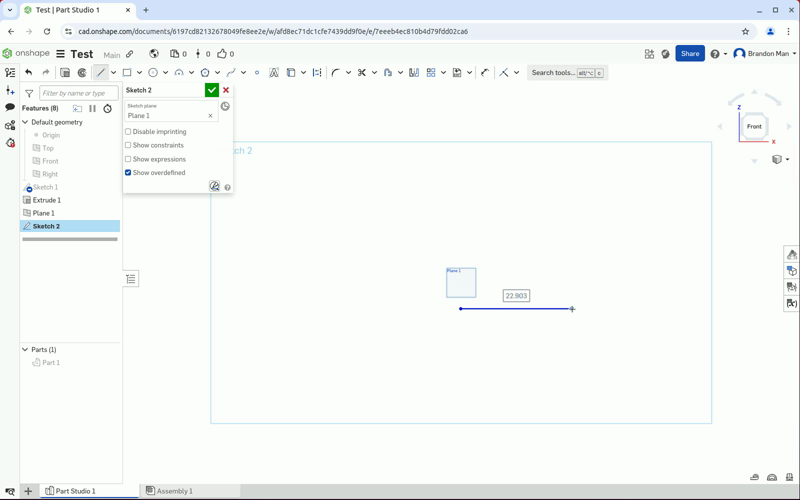
mouse_move(589, 308)
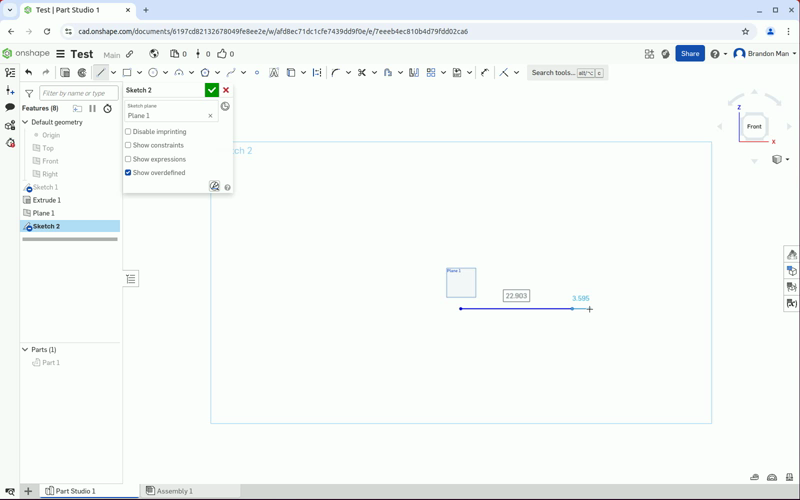
mouse_move(572, 284)
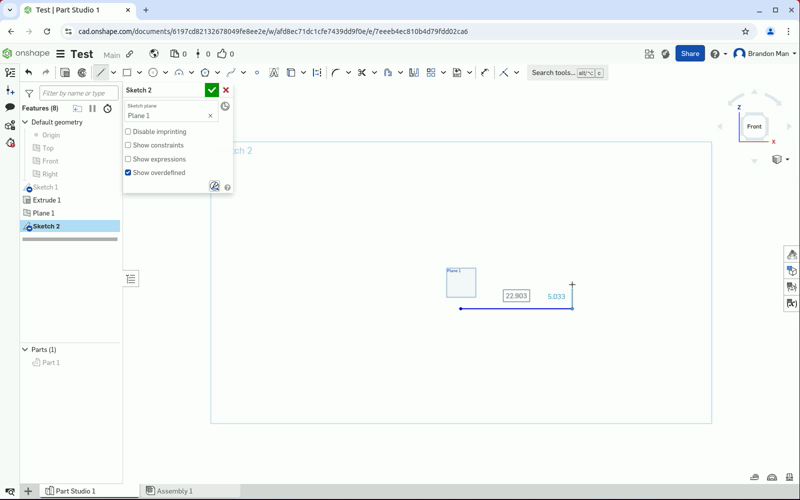
click(572, 284)
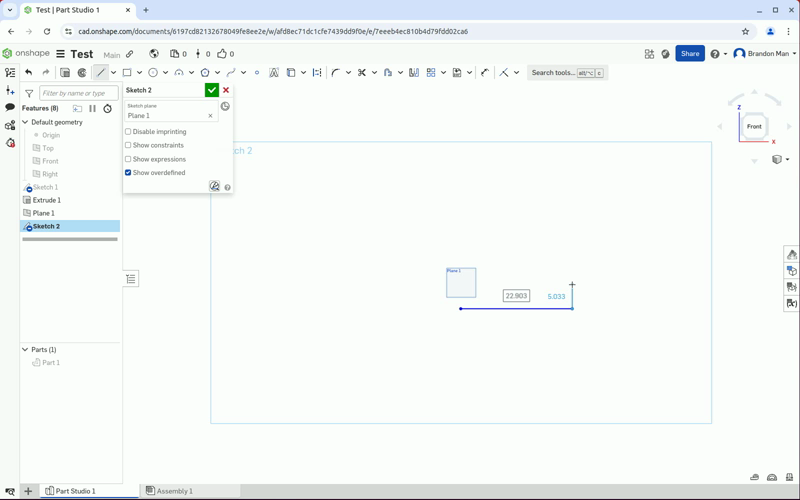
key_up(shift)
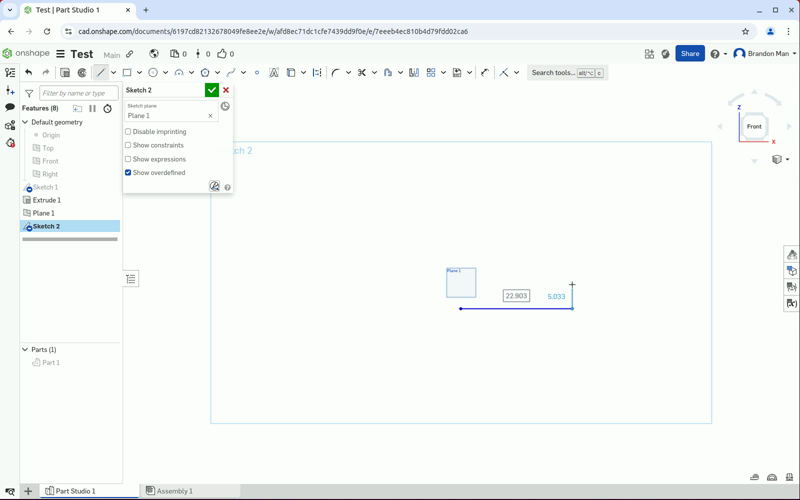
key_down(shift)
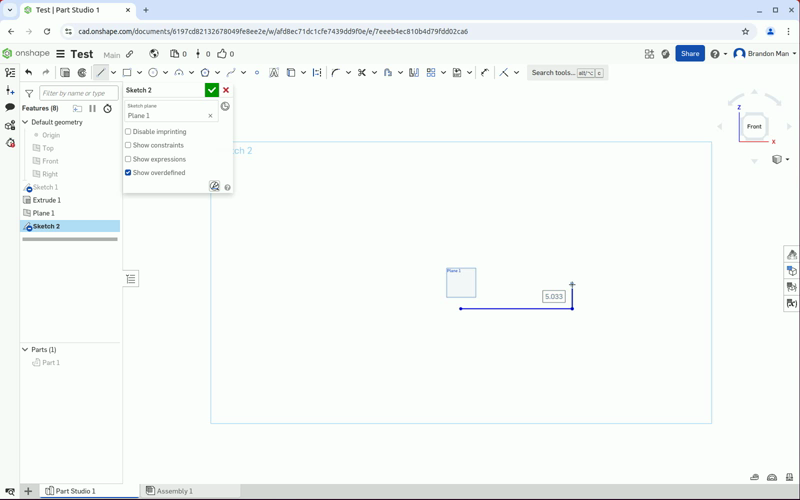
mouse_move(460, 284)
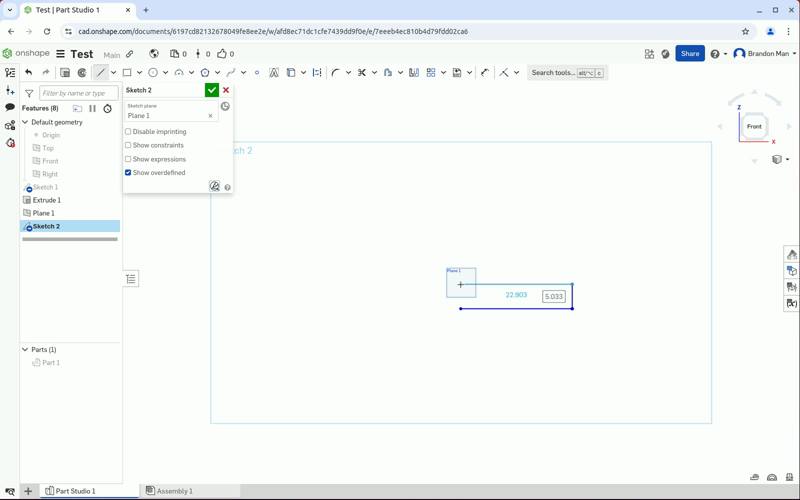
click(460, 284)
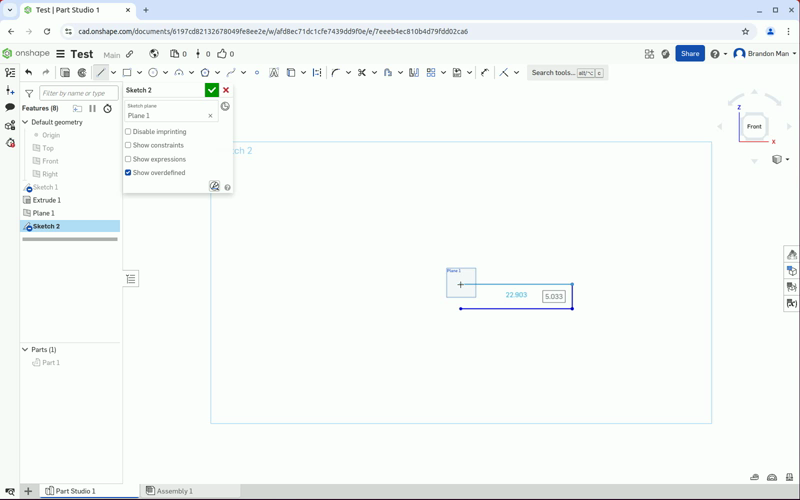
key_up(shift)
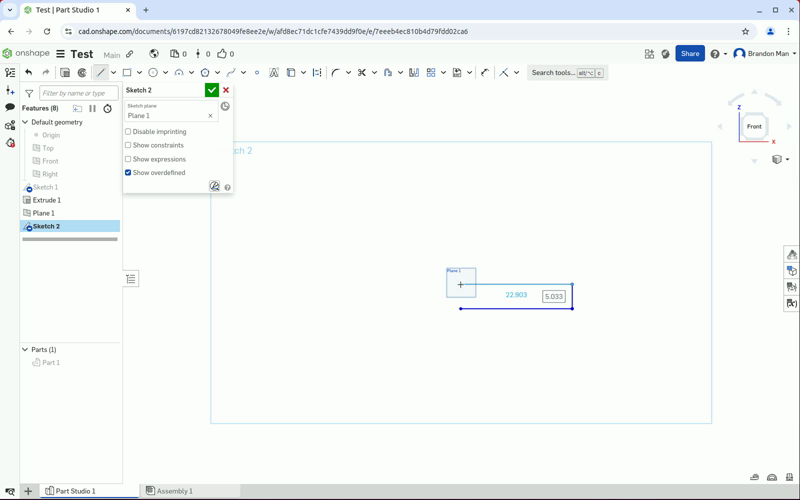
mouse_move(490, 284)
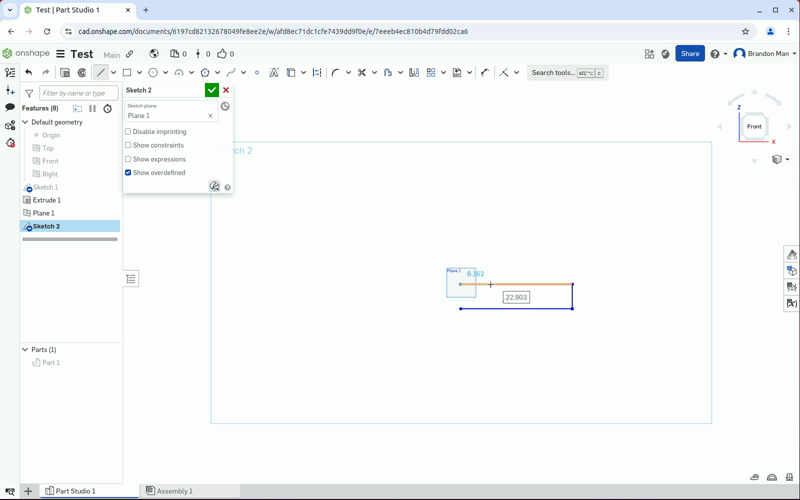
key_down(shift)
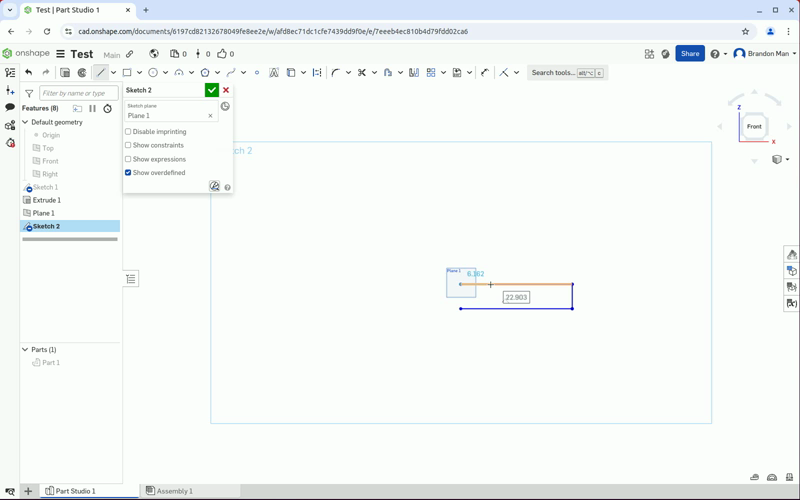
mouse_move(460, 308)
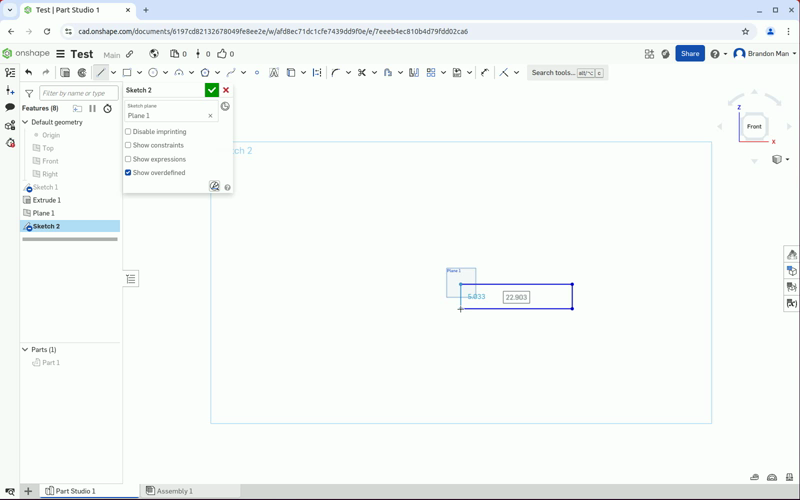
key_up(shift)
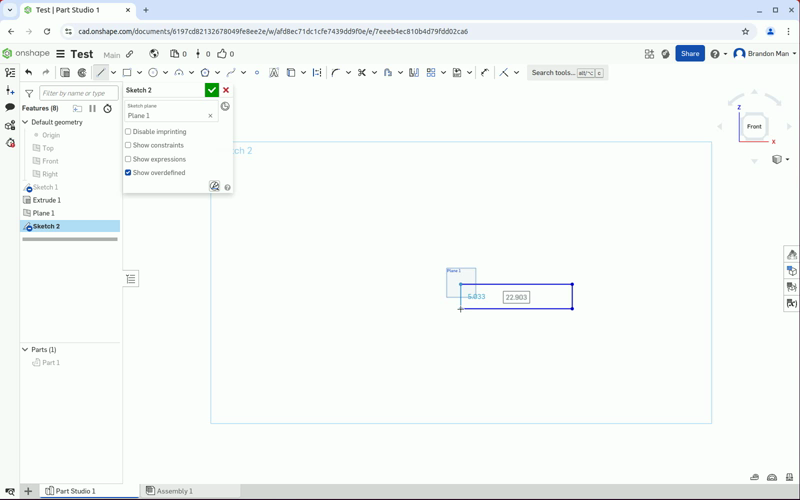
click(460, 308)
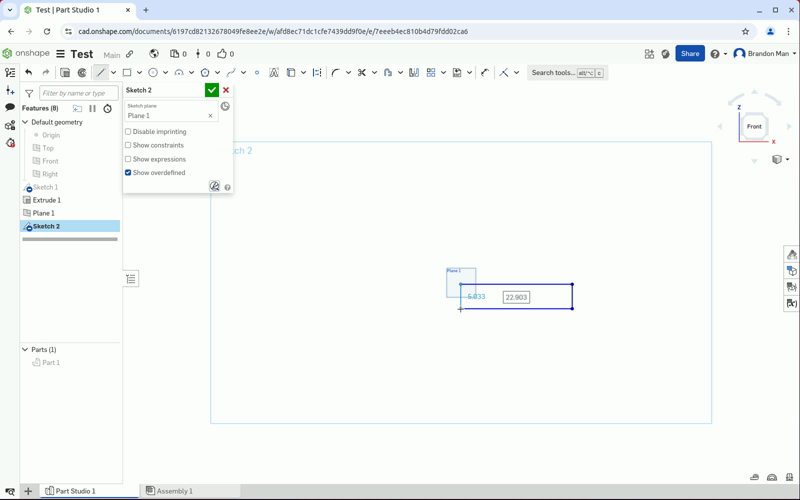
key(esc)
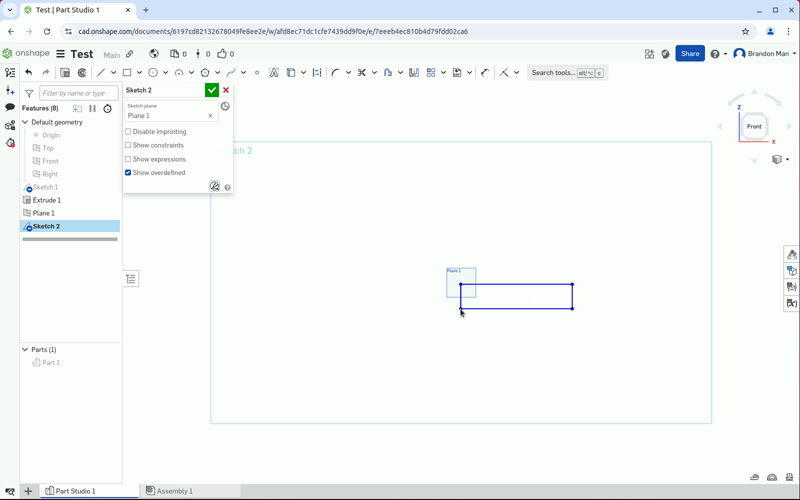
mouse_move(529, 304)
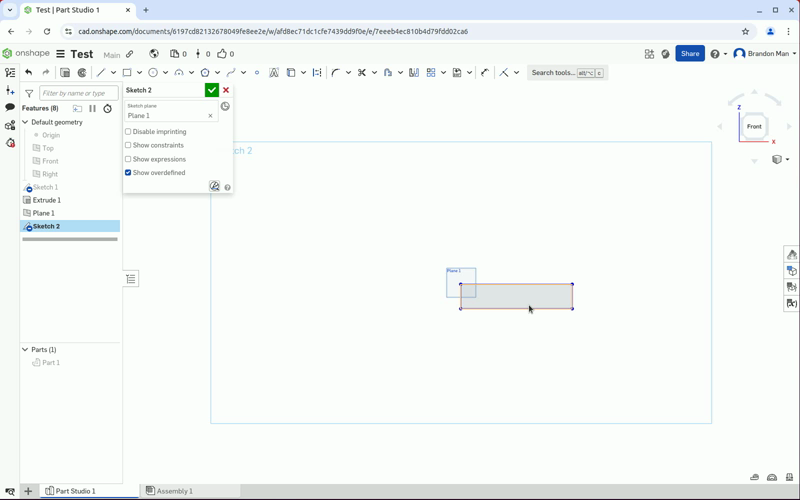
click(529, 304)
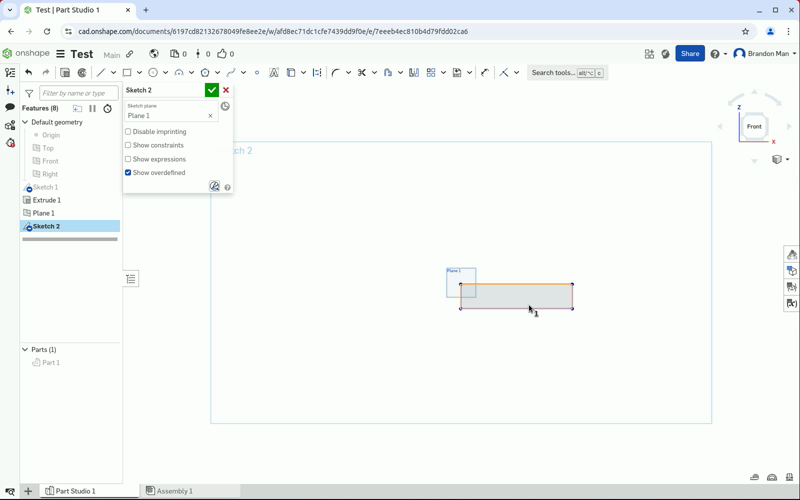
mouse_move(73, 352)
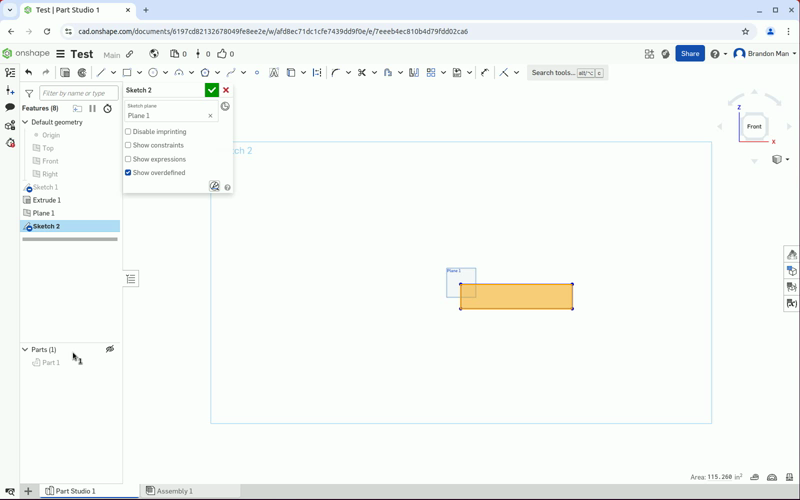
key(shift+y)
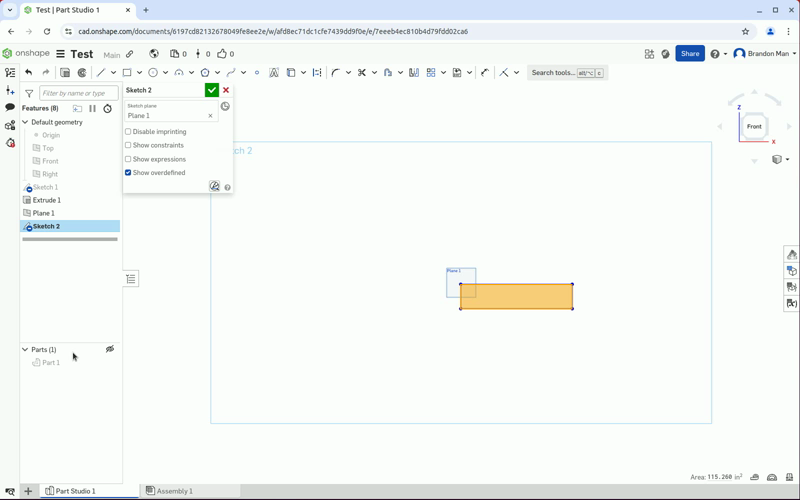
key(shift+e)
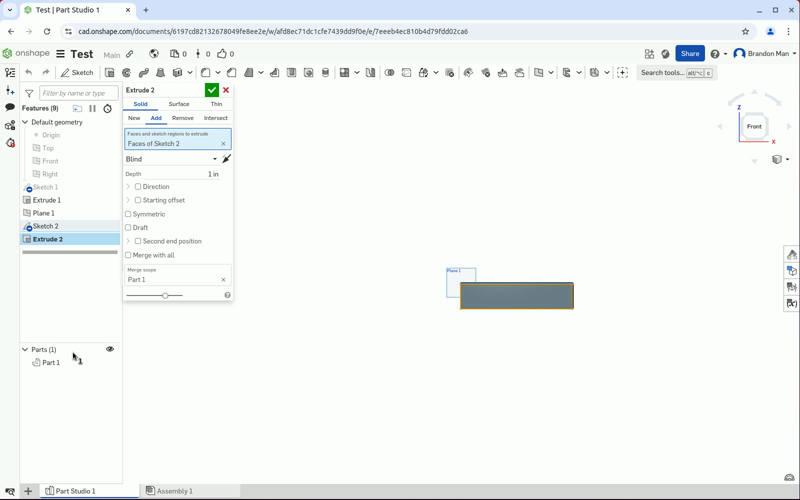
mouse_move(143, 106)
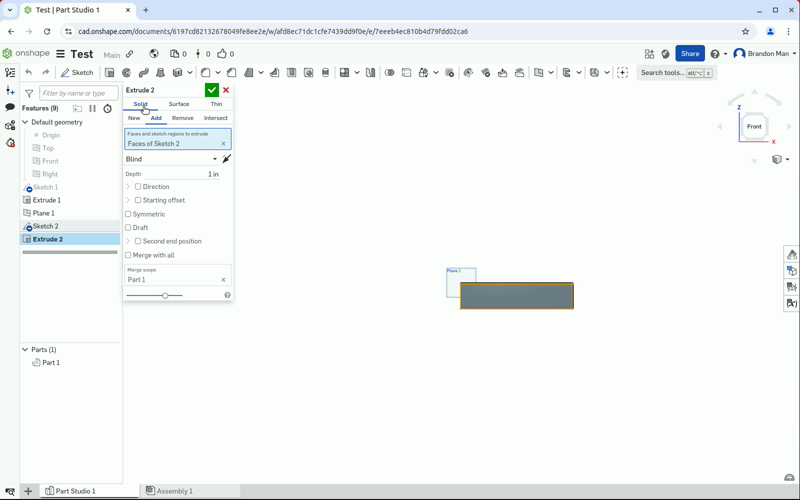
click(143, 106)
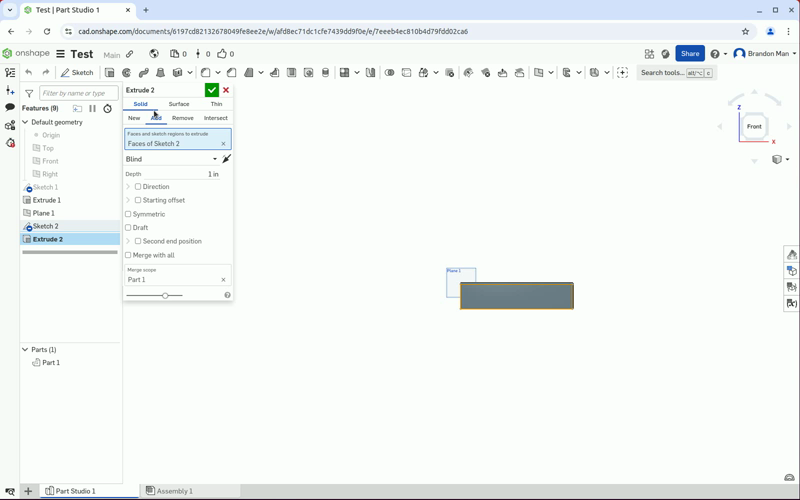
mouse_move(186, 120)
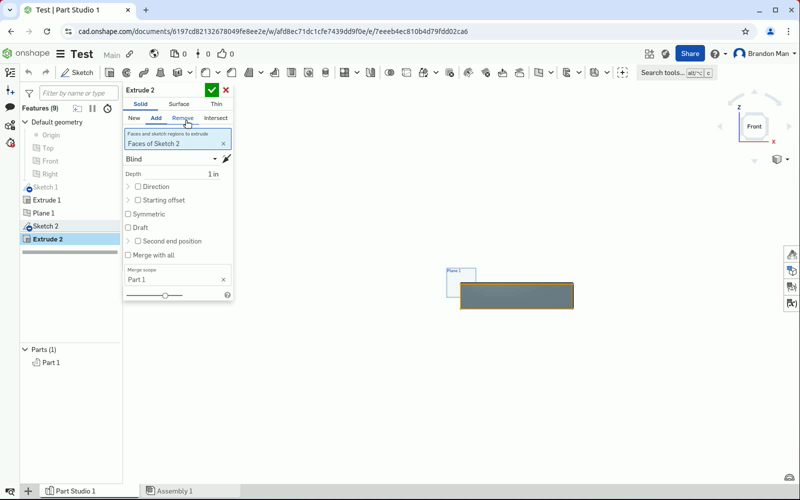
click(186, 120)
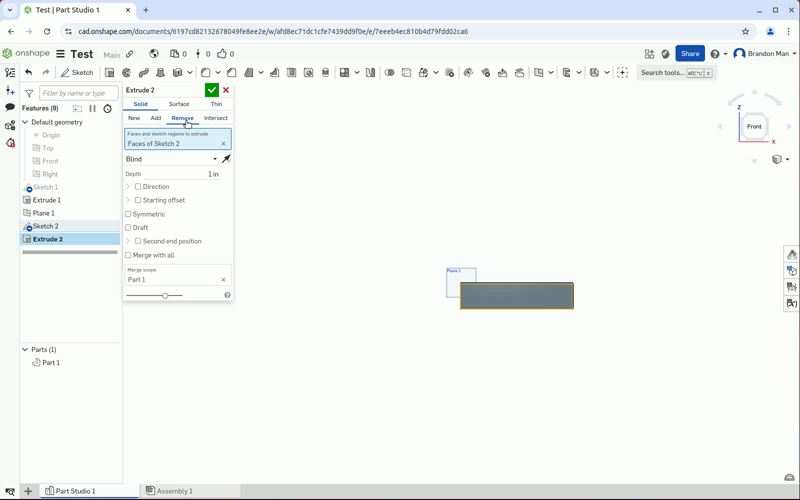
key(tab, 4)
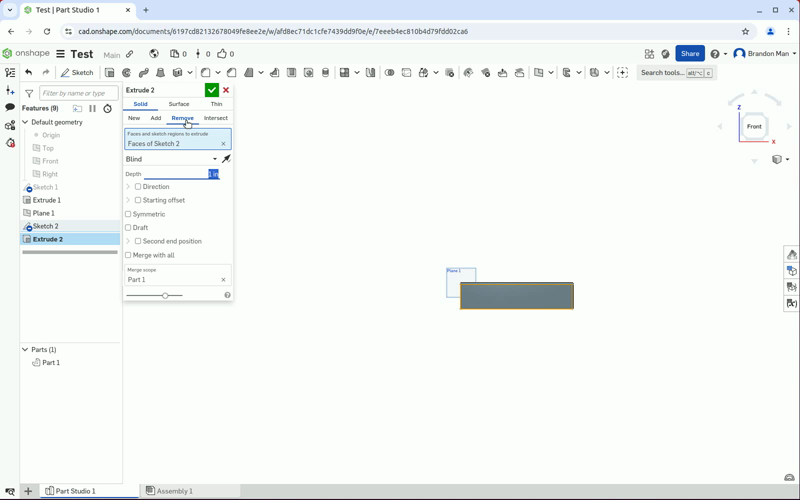
text(3.37)
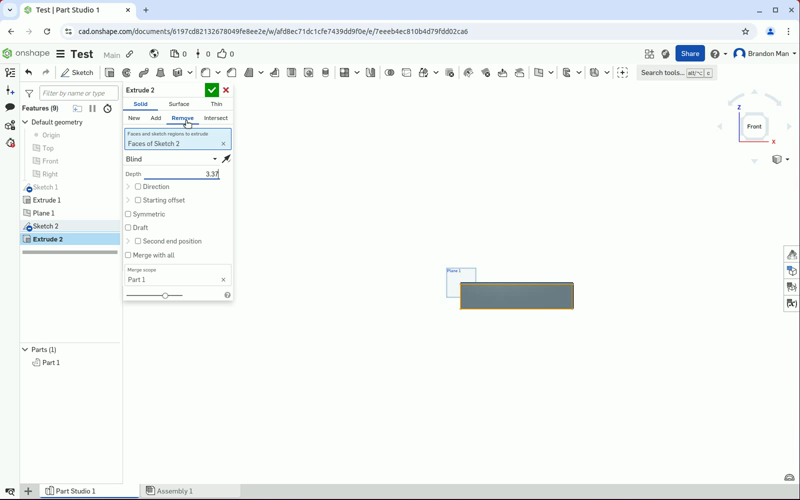
key(tab, 6)
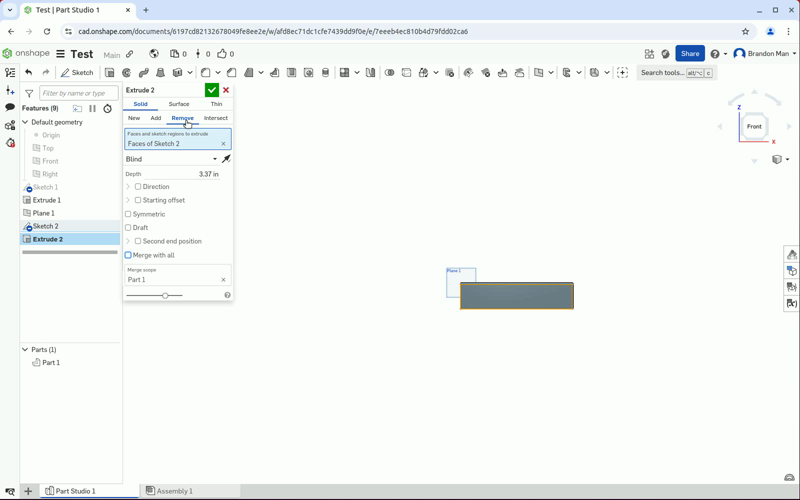
key(space)
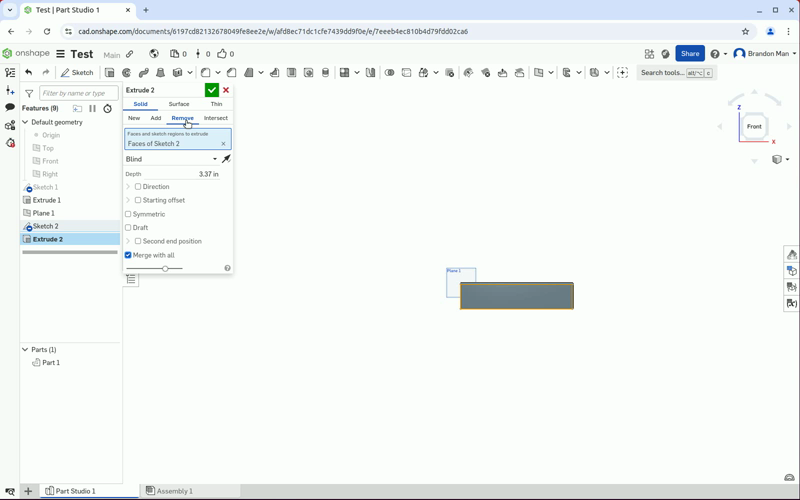
key(enter)
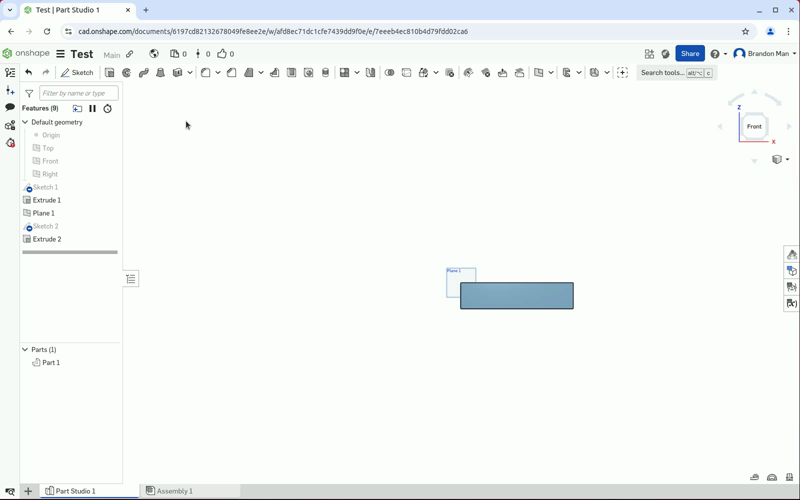
key(shift+h)
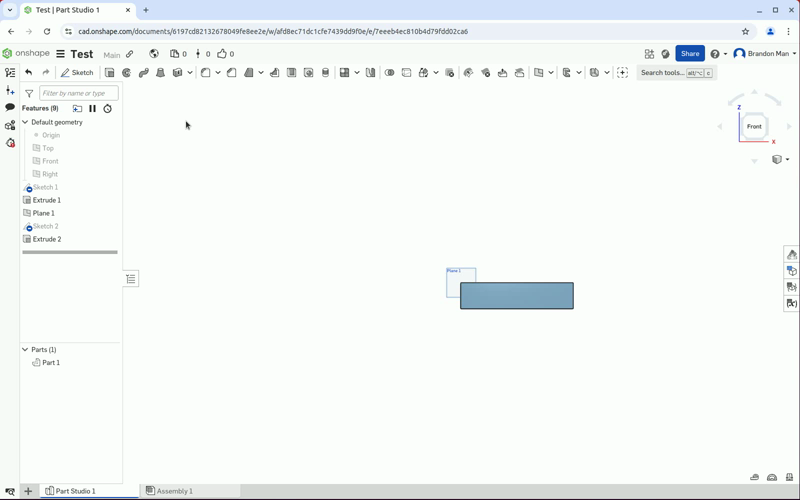
key(shift+h)
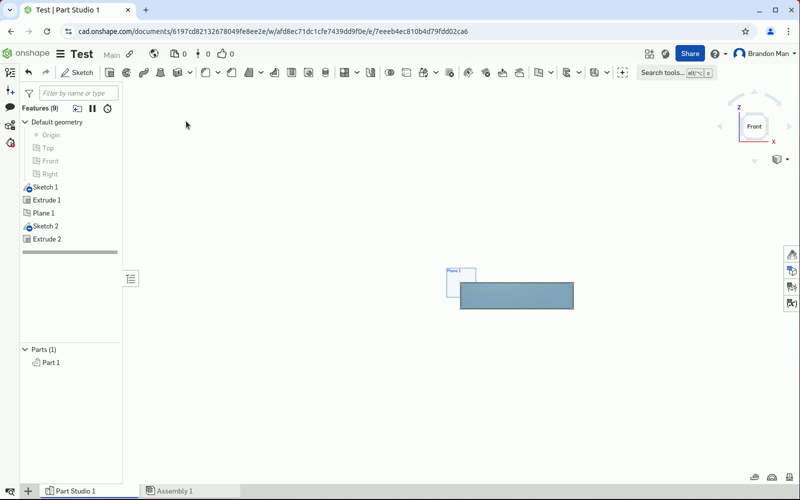
key(shift+7)
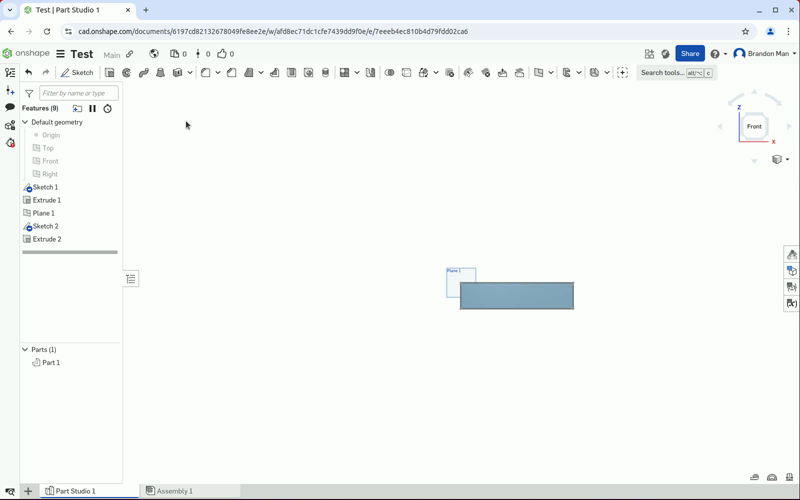
key(left, 2)
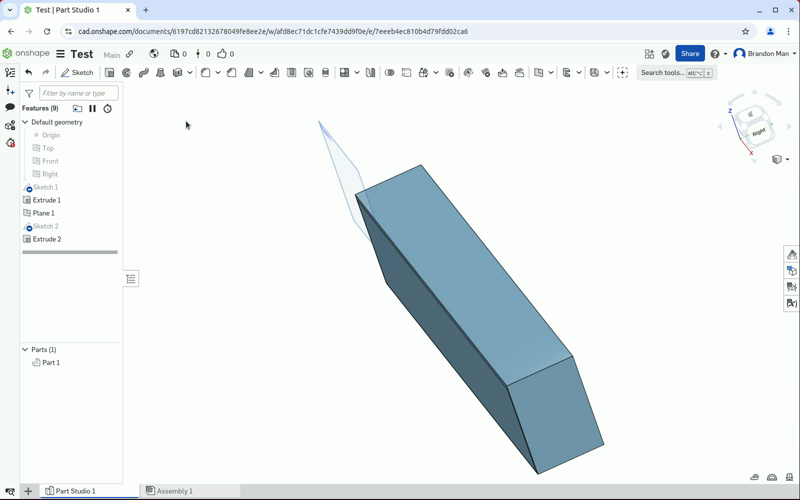
key(down, 2)
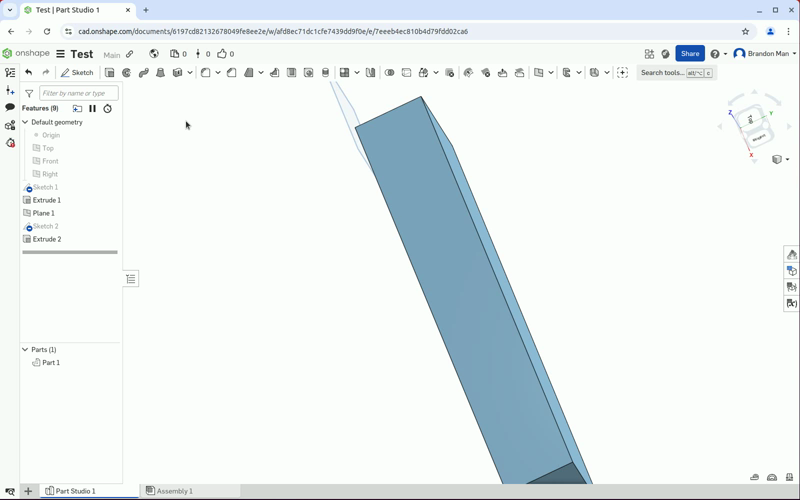
key(up, 2)
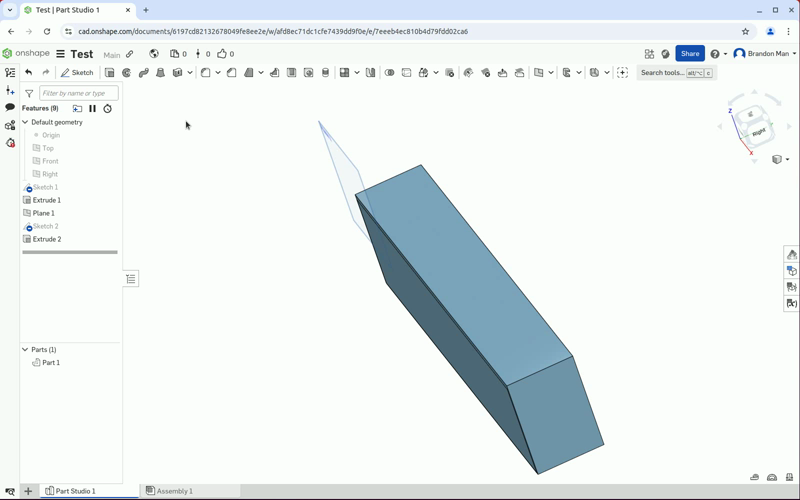
key(right, 2)
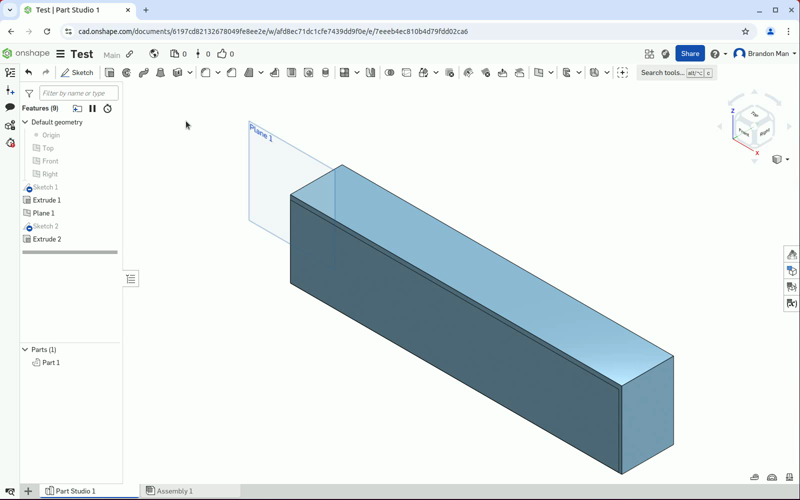
mouse_move(73, 189)
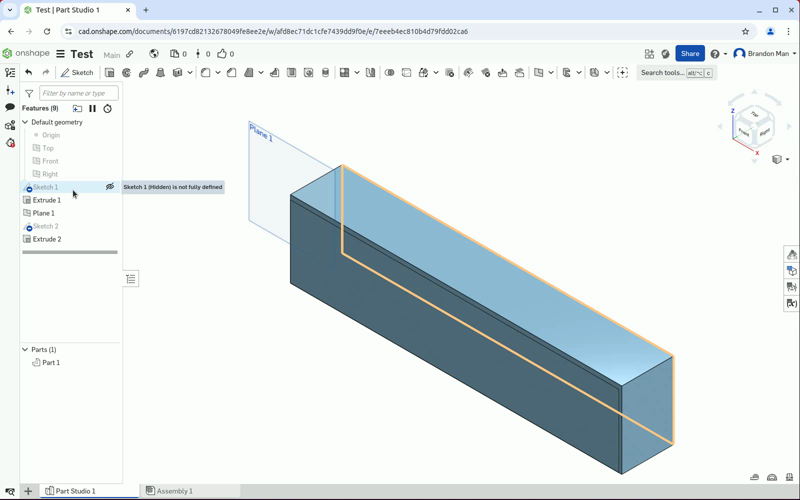
click(73, 189)